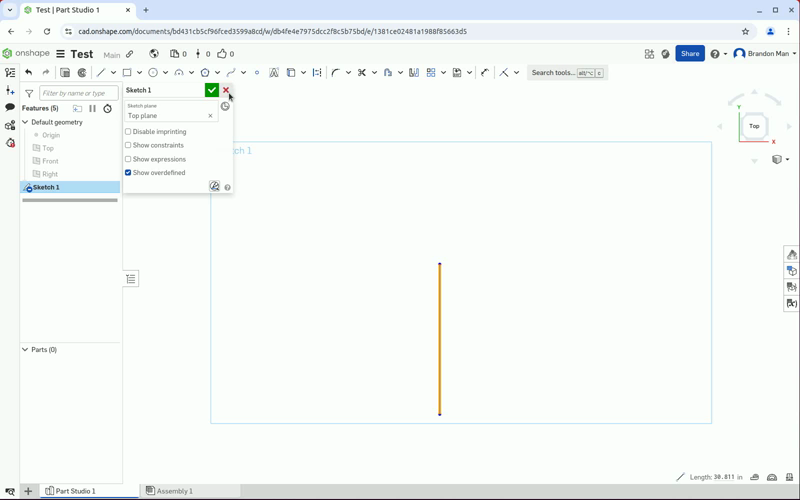
key(shift+h)
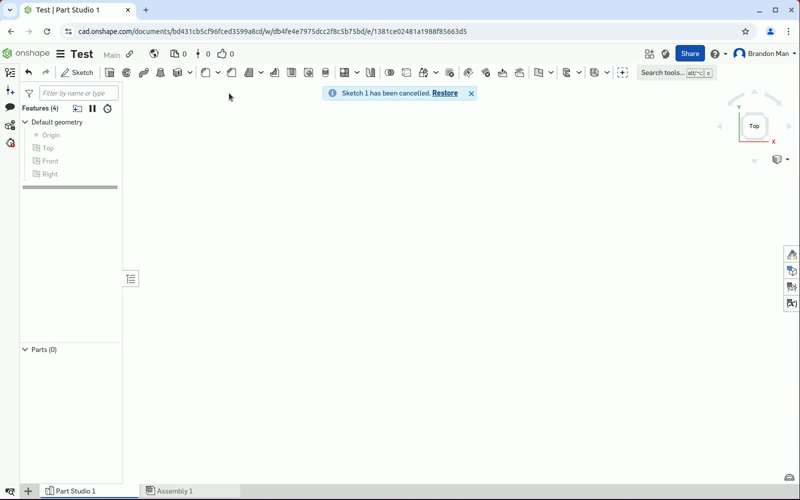
mouse_move(73, 352)
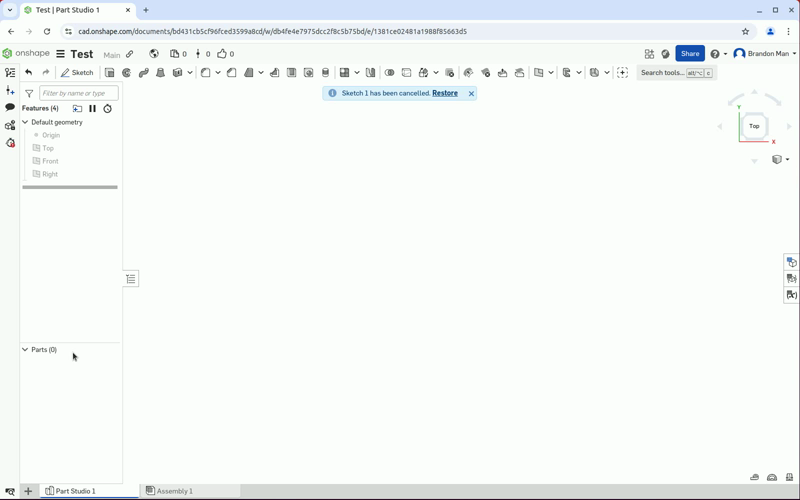
key(y)
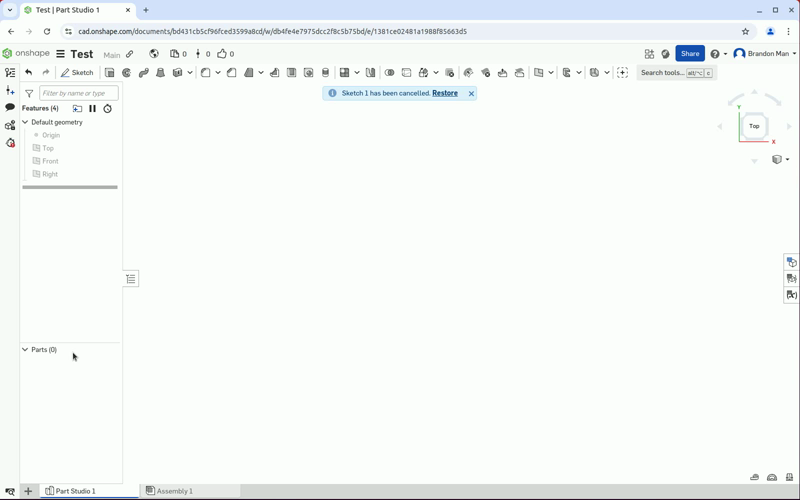
key(shift+p)
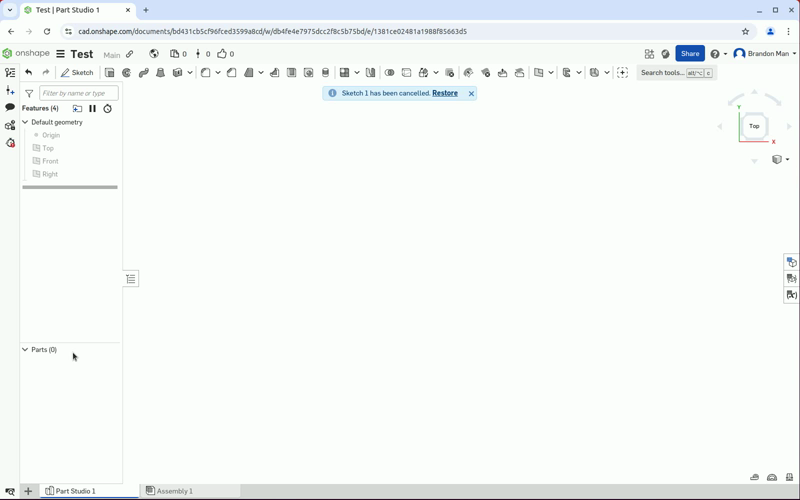
key(space)
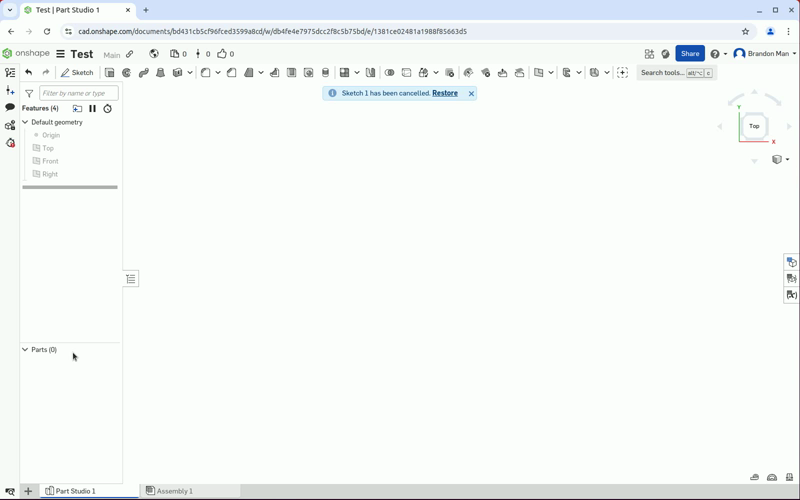
key_down(shift)
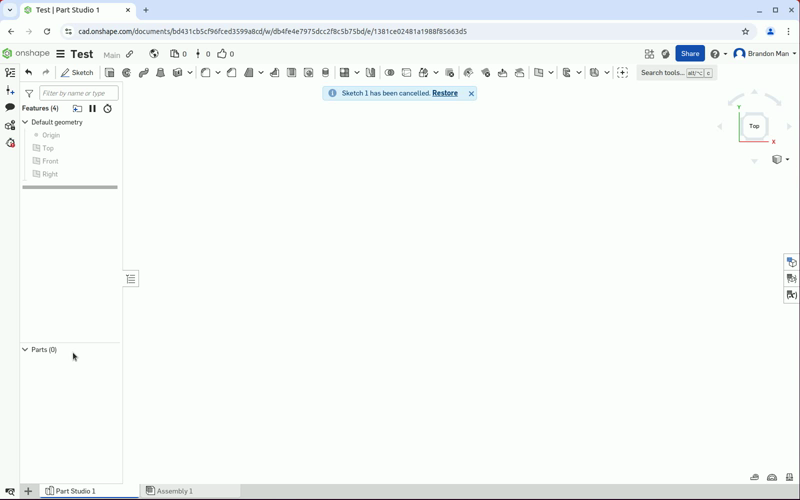
key(up)
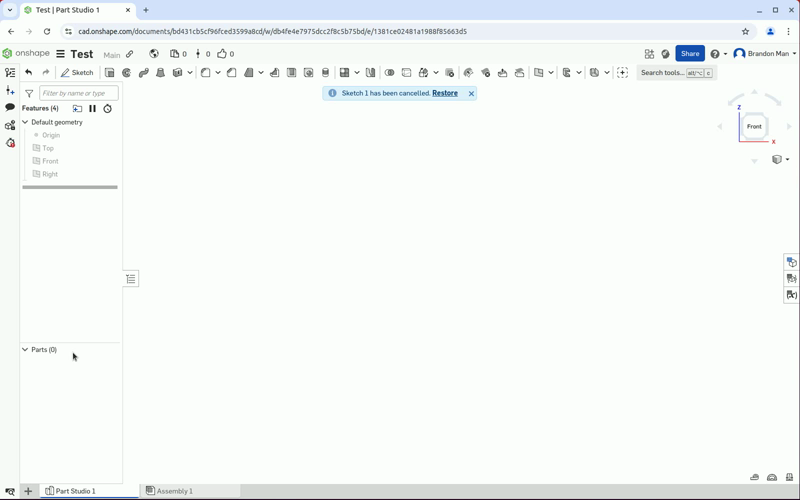
key_up(shift)
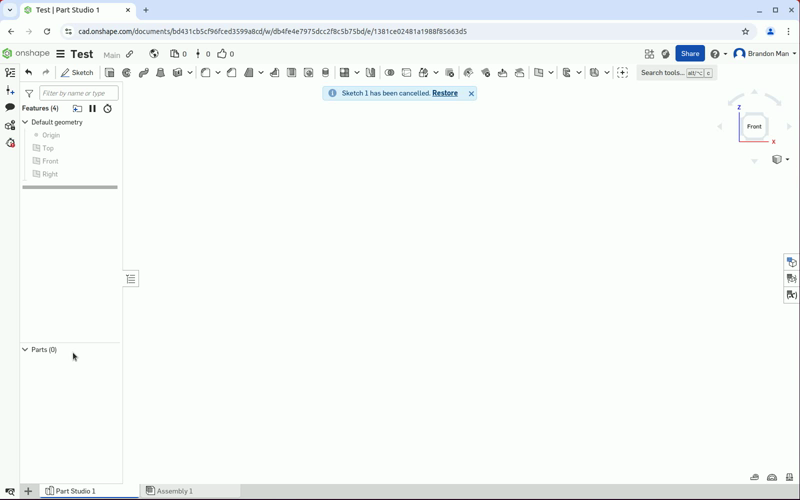
mouse_move(73, 352)
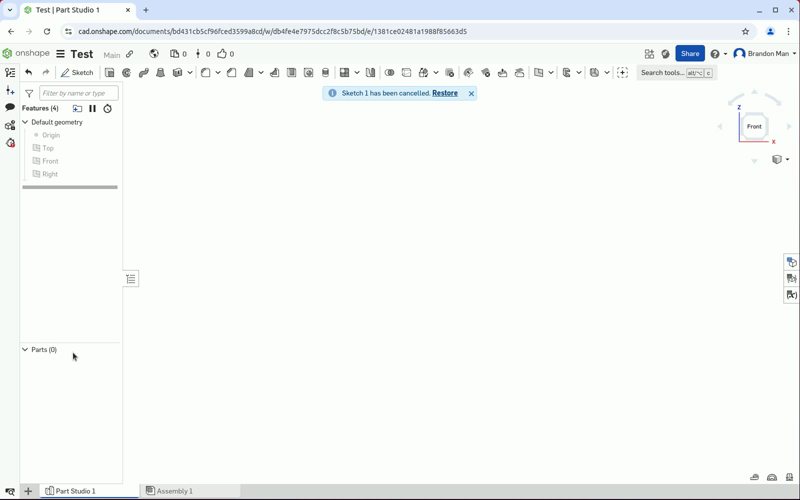
key(shift+y)
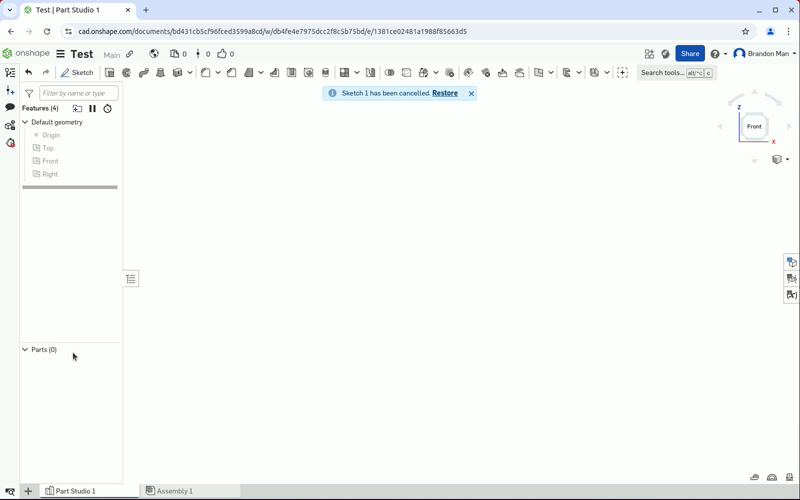
key(shift+s)
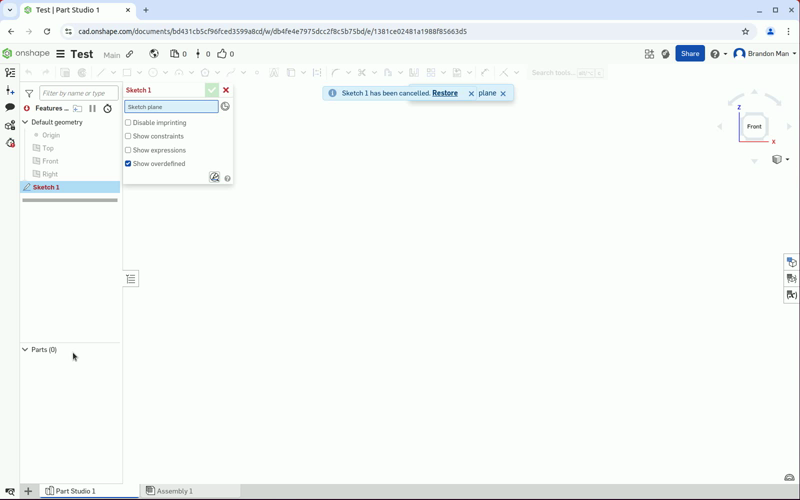
mouse_move(73, 163)
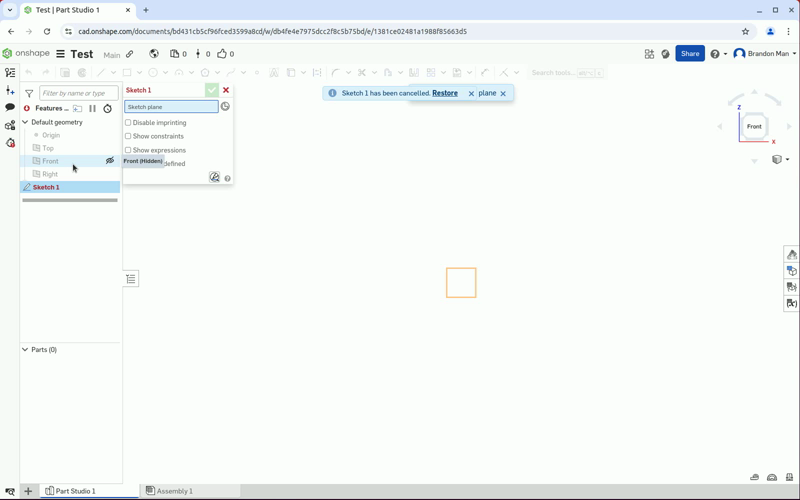
click(73, 163)
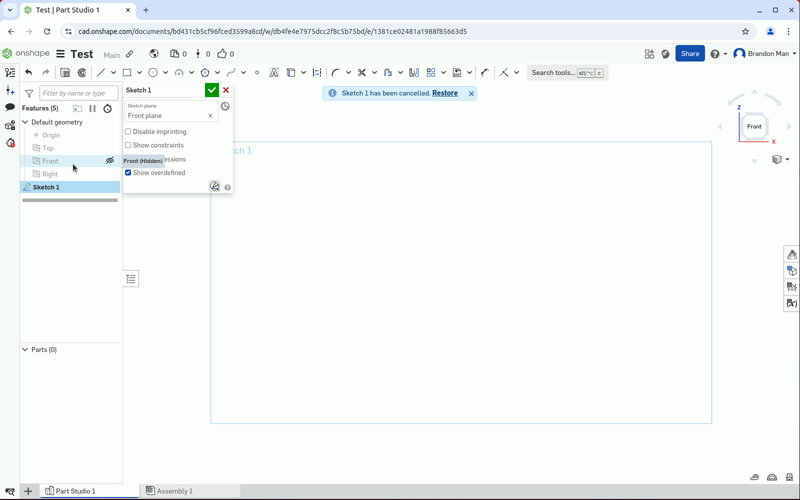
mouse_move(73, 352)
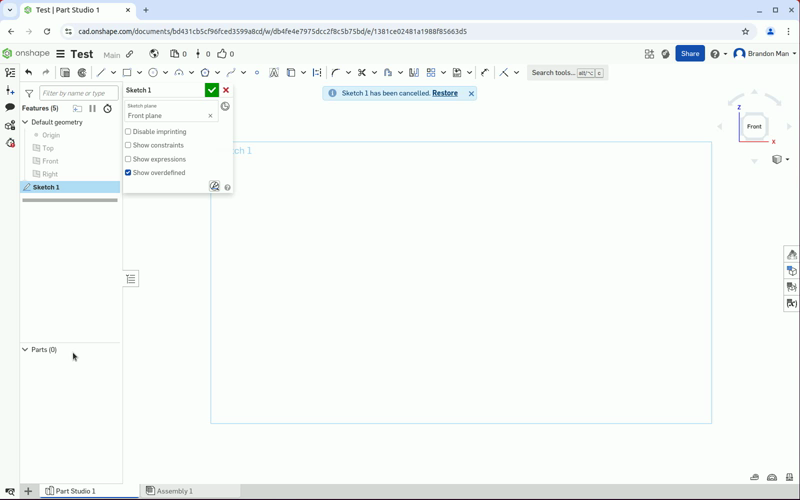
key(y)
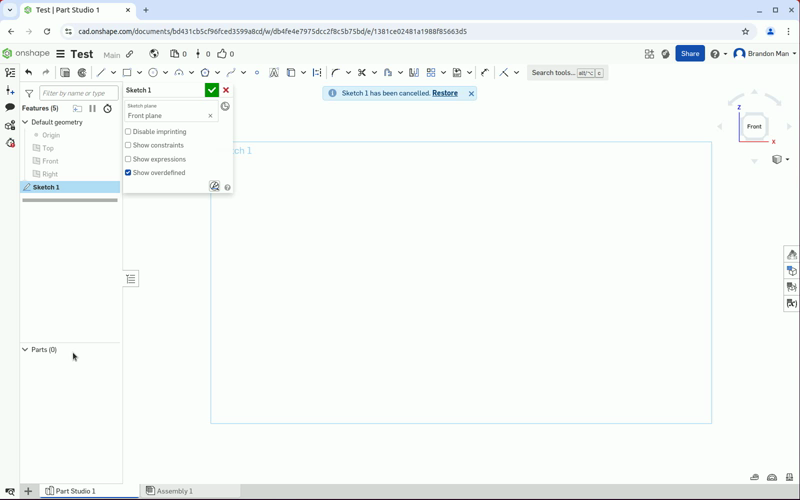
key(l)
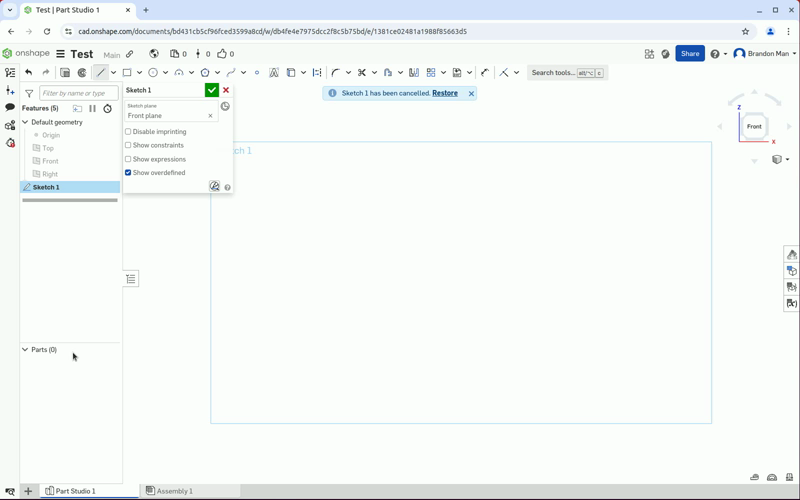
key_down(shift)
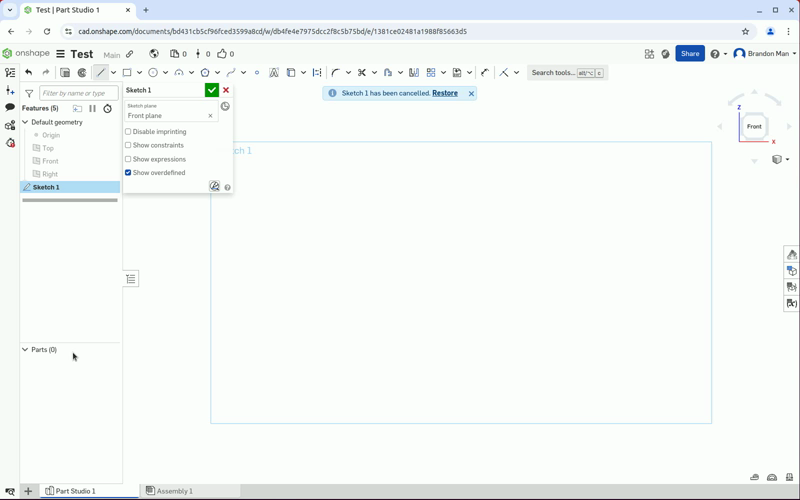
mouse_move(366, 395)
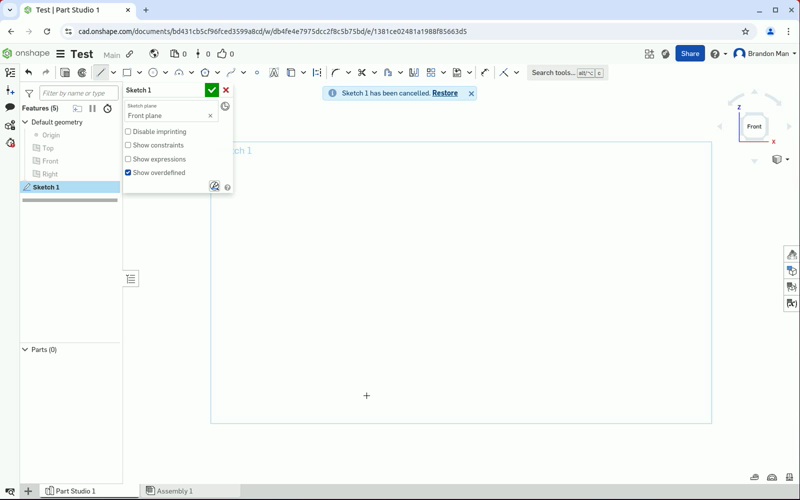
click(366, 395)
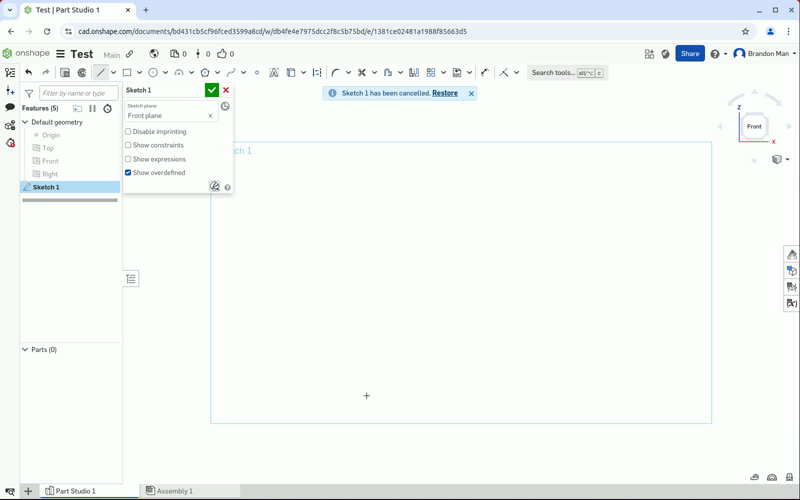
key_up(shift)
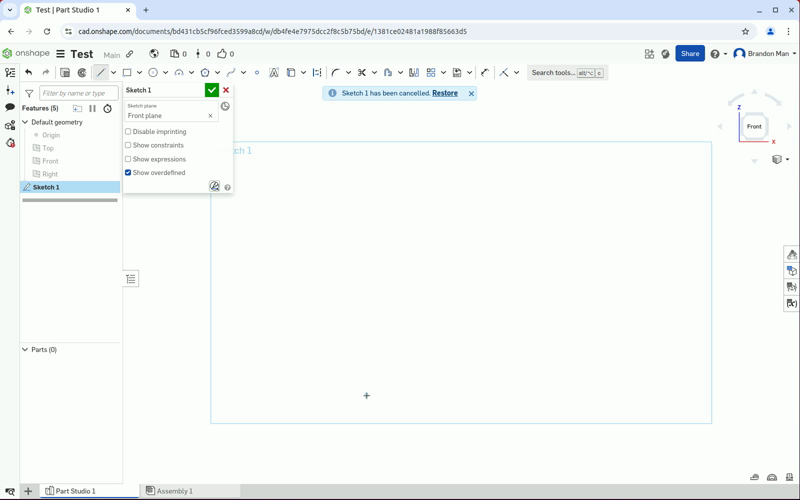
key_down(shift)
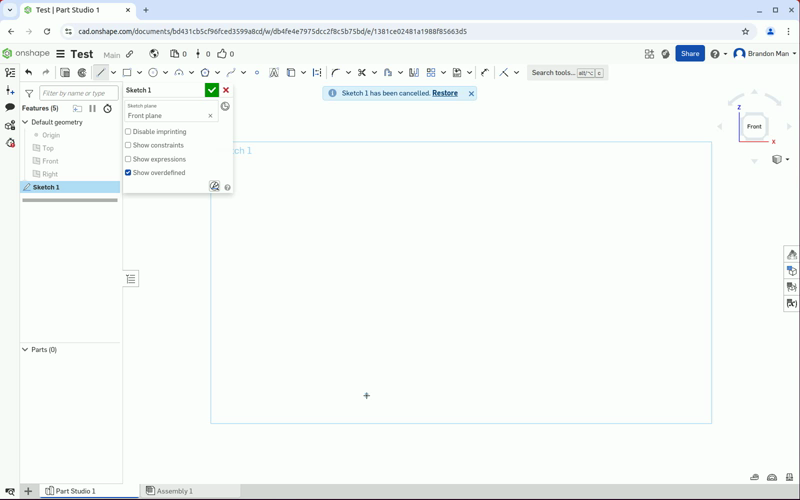
mouse_move(553, 395)
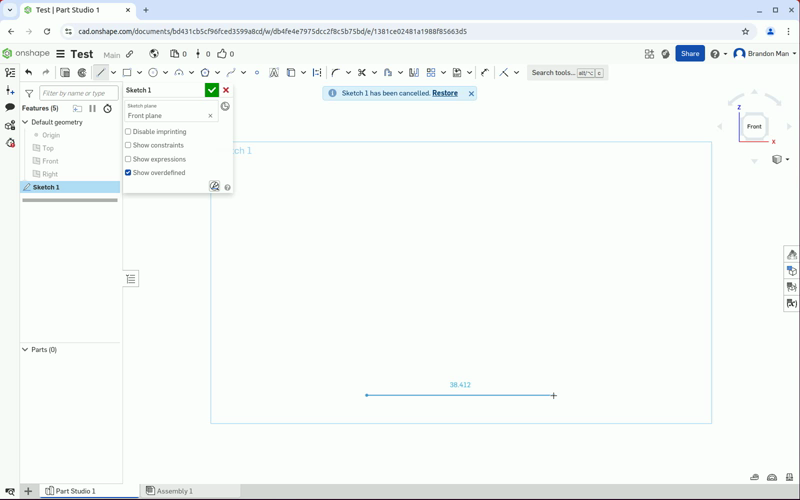
click(553, 395)
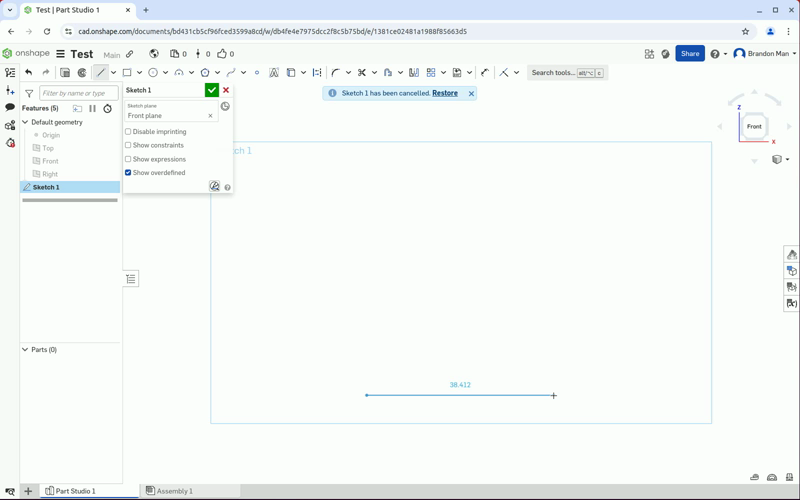
key_up(shift)
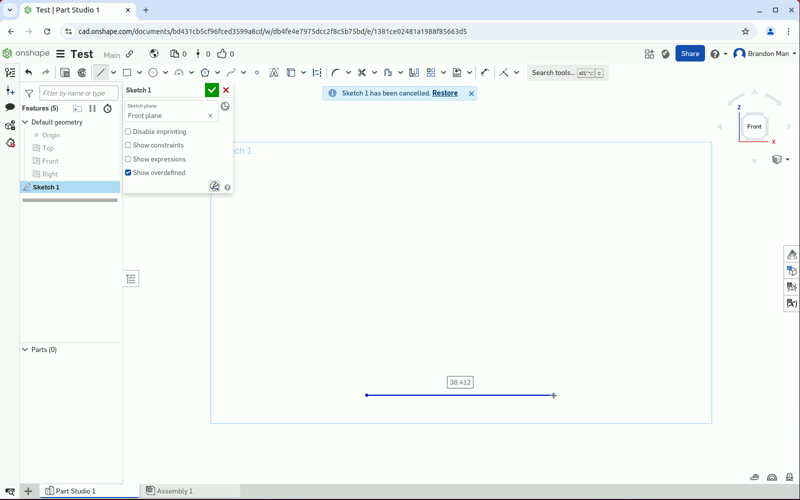
key_down(shift)
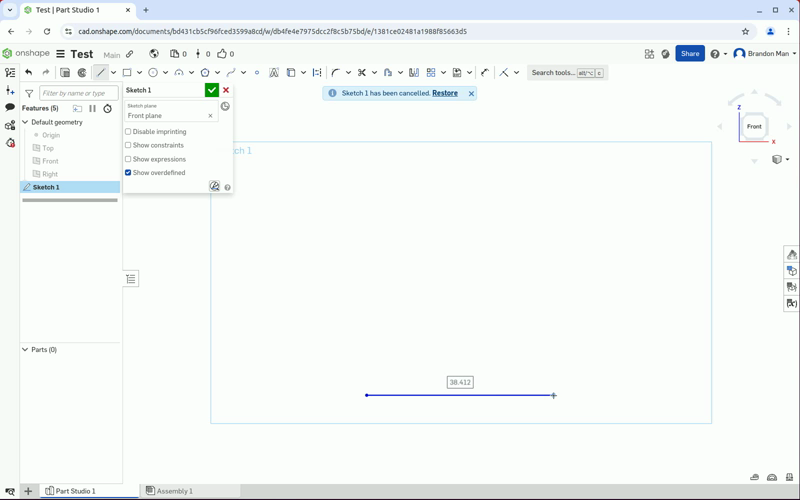
mouse_move(583, 395)
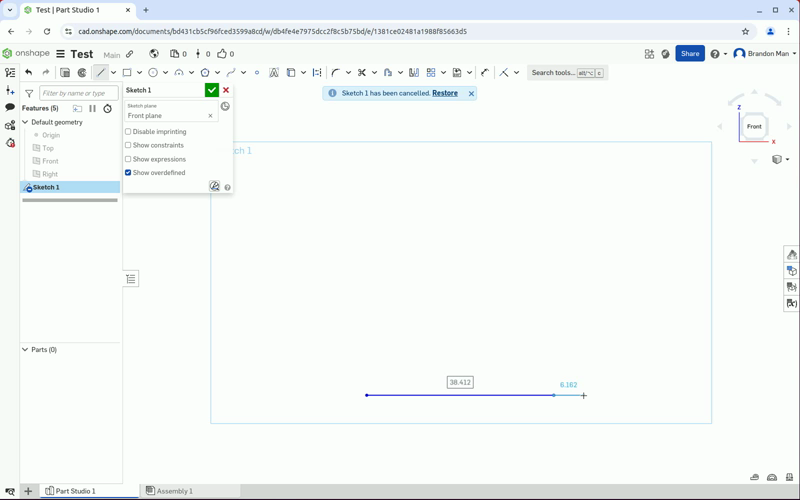
mouse_move(553, 375)
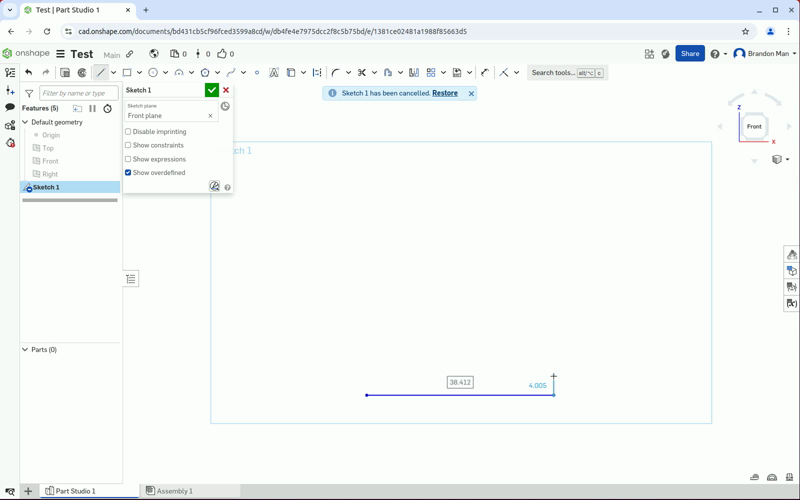
click(553, 375)
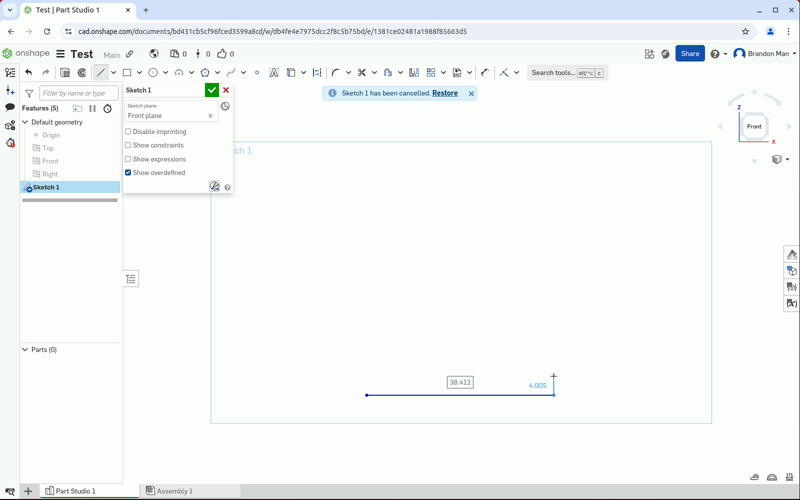
key_up(shift)
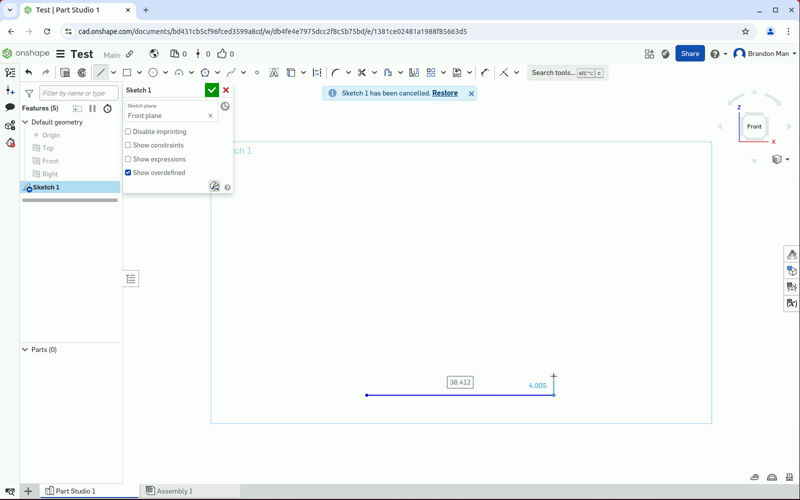
key_down(shift)
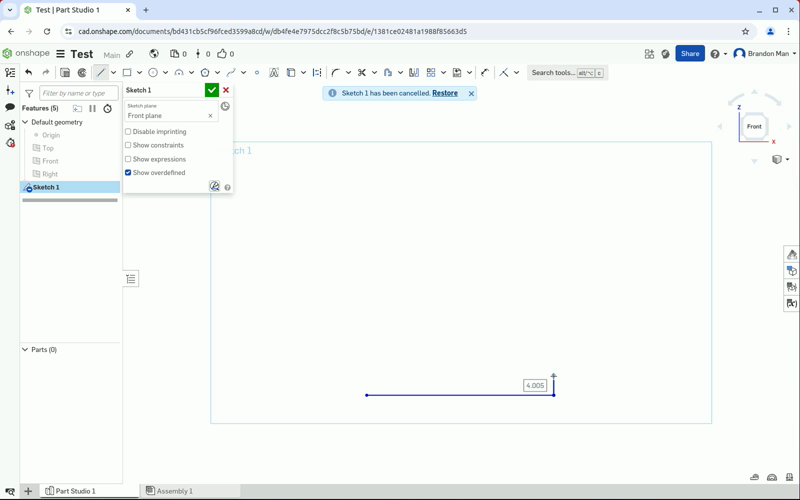
mouse_move(366, 375)
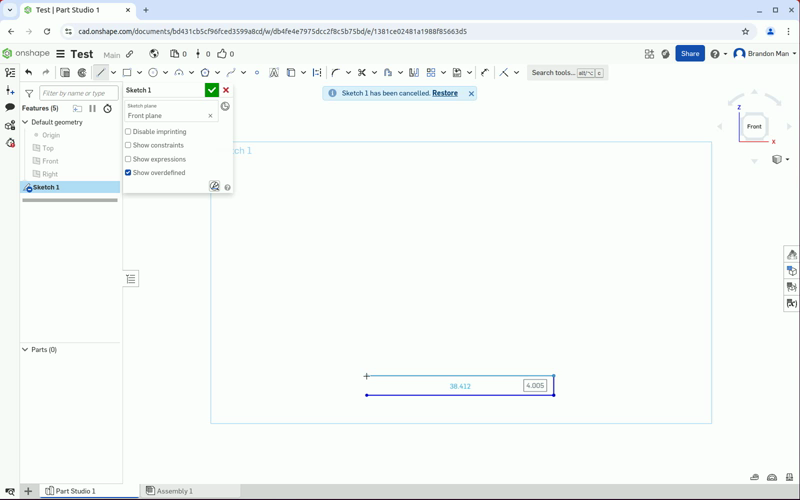
click(366, 375)
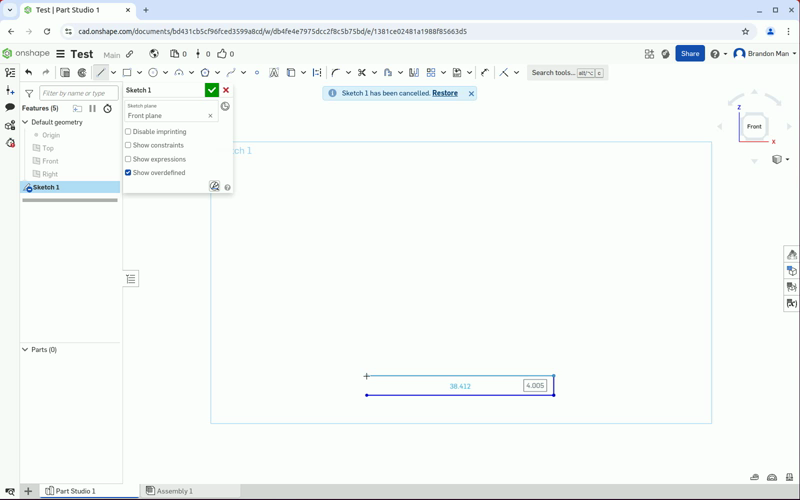
key_up(shift)
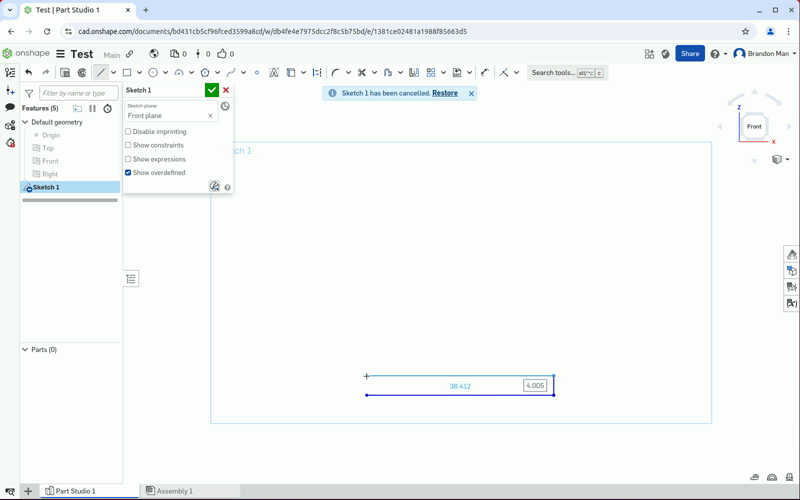
mouse_move(396, 375)
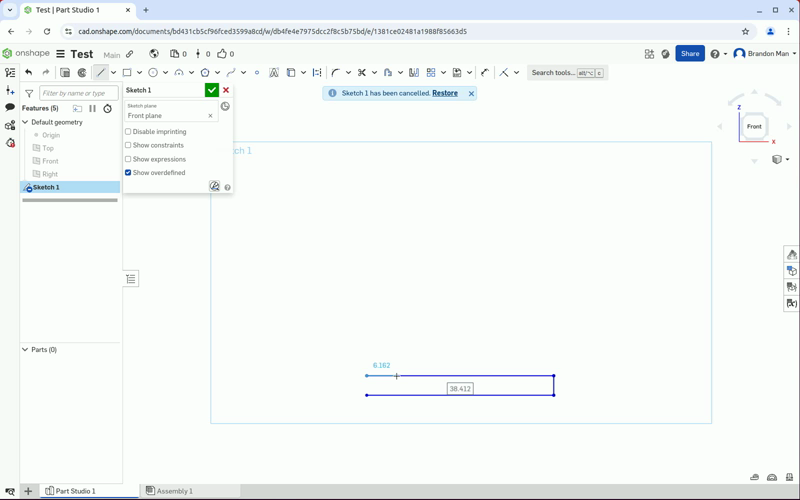
key_down(shift)
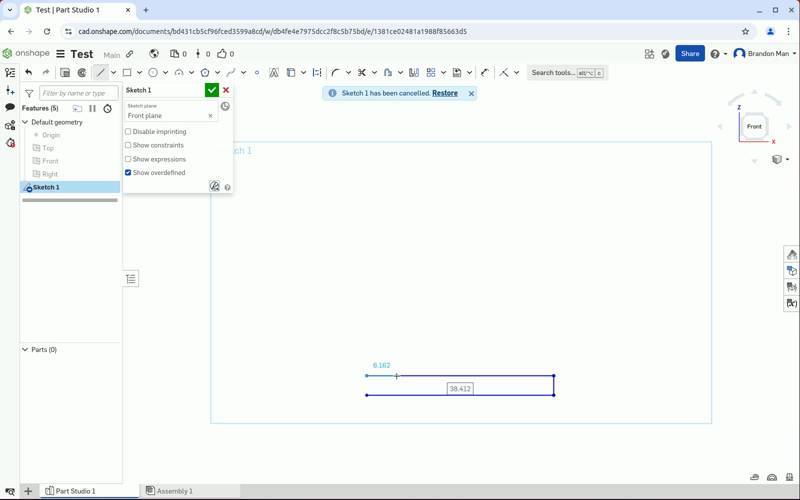
mouse_move(366, 395)
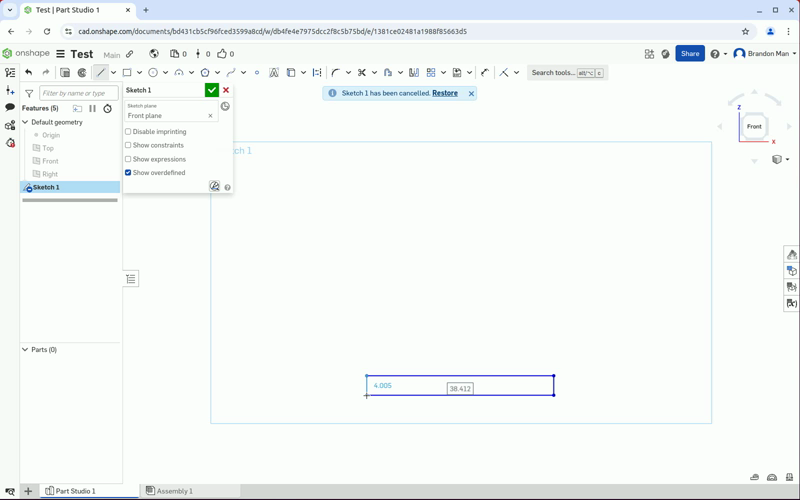
key_up(shift)
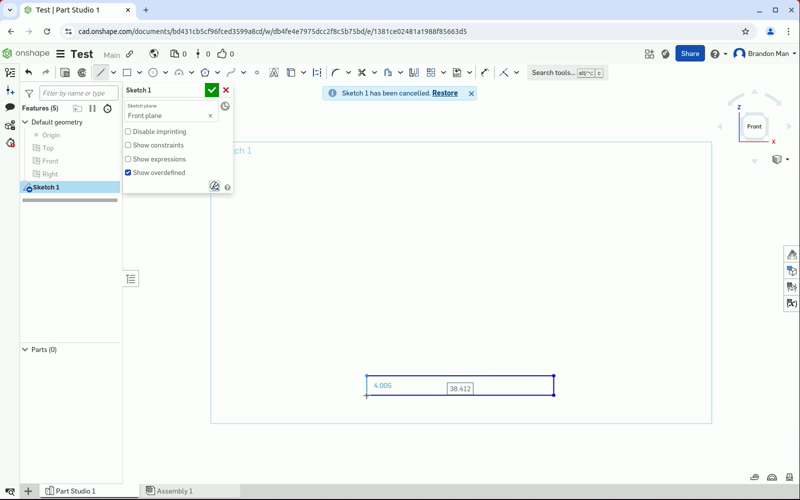
click(366, 395)
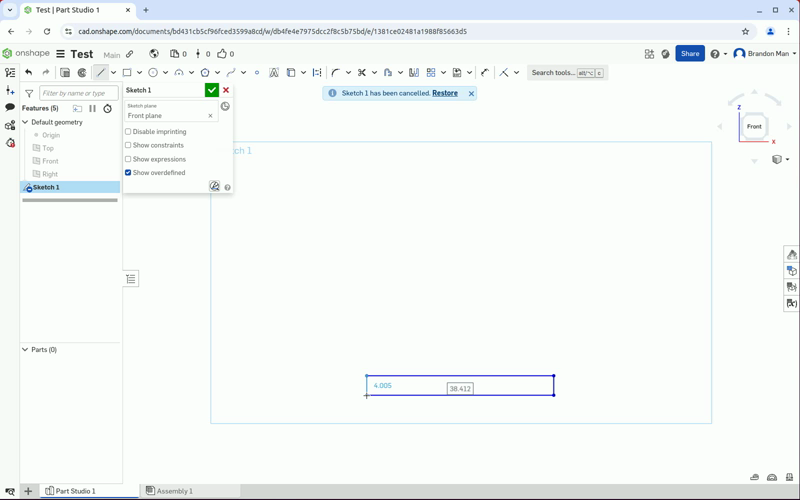
key(esc)
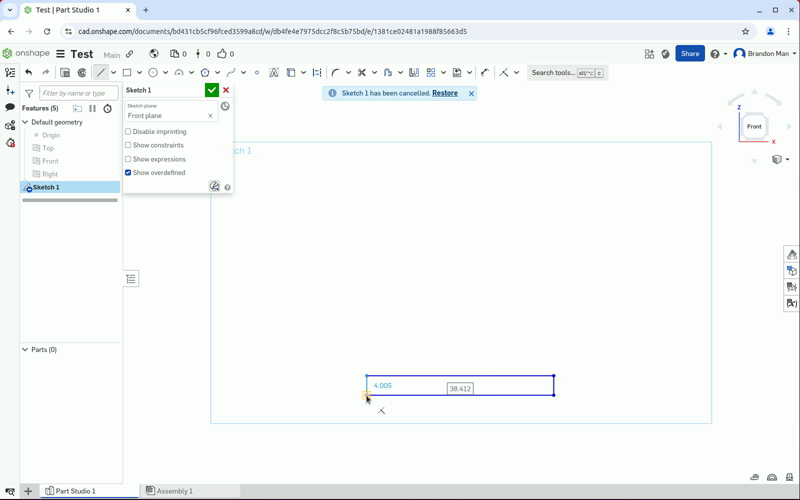
mouse_move(451, 382)
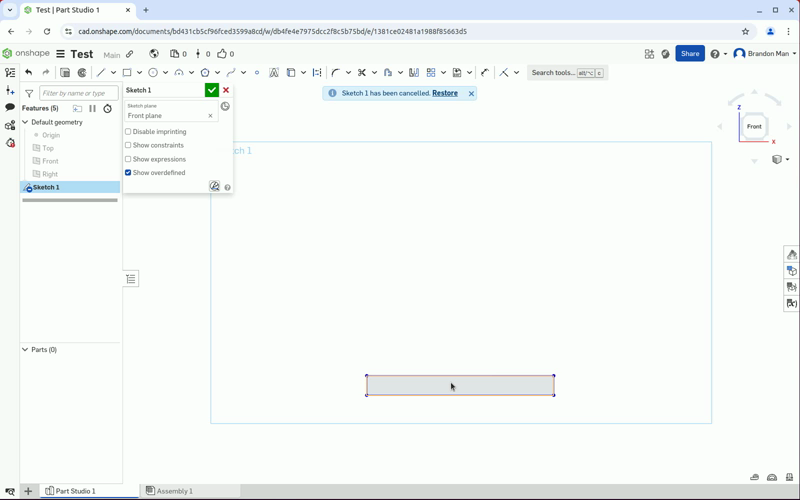
click(451, 382)
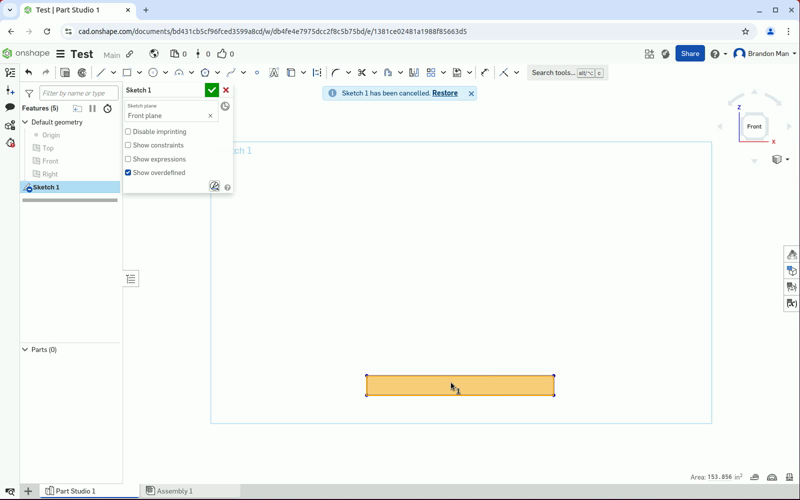
mouse_move(73, 352)
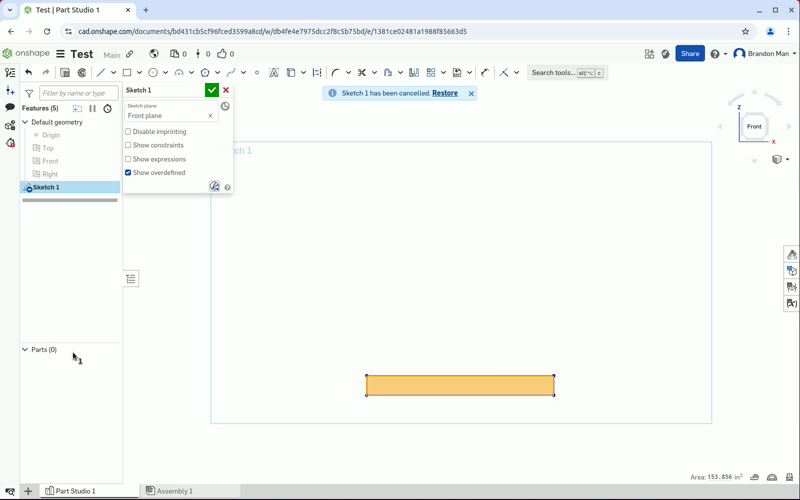
key(shift+y)
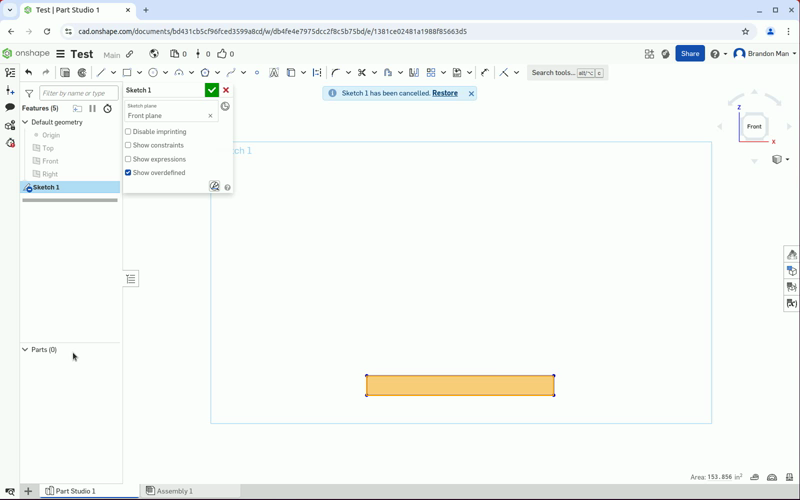
key(shift+e)
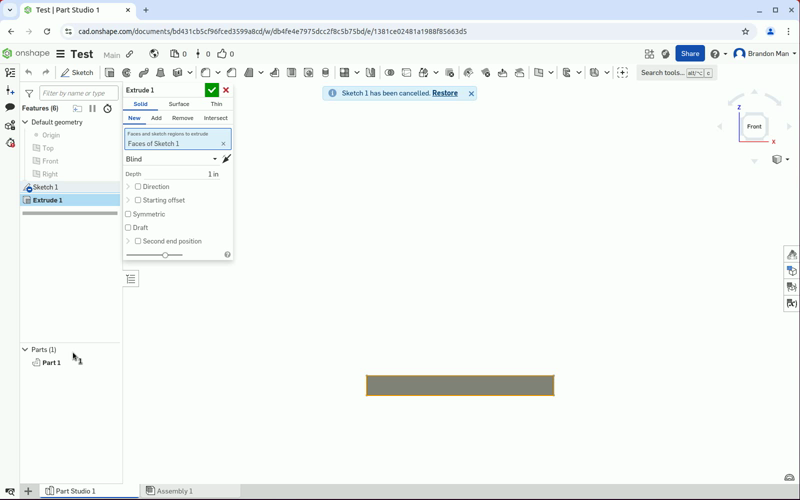
mouse_move(143, 106)
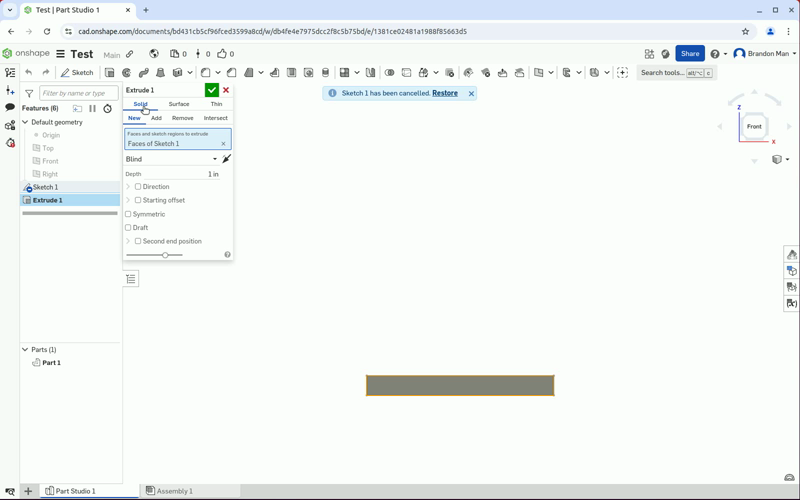
click(143, 106)
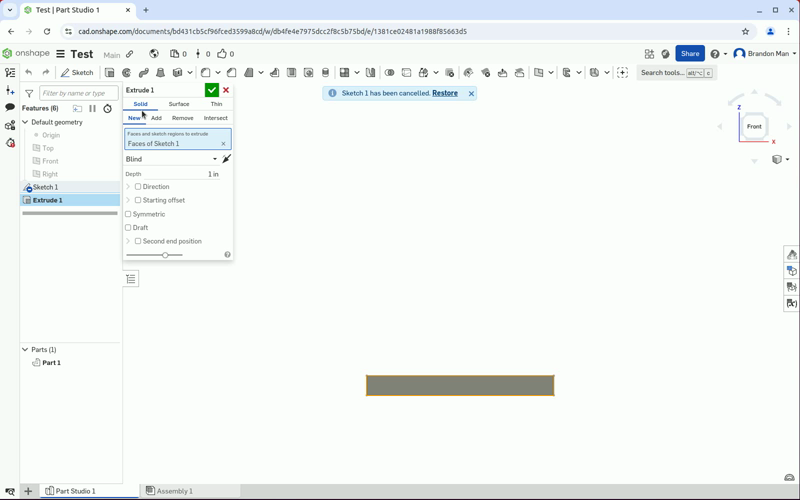
mouse_move(137, 120)
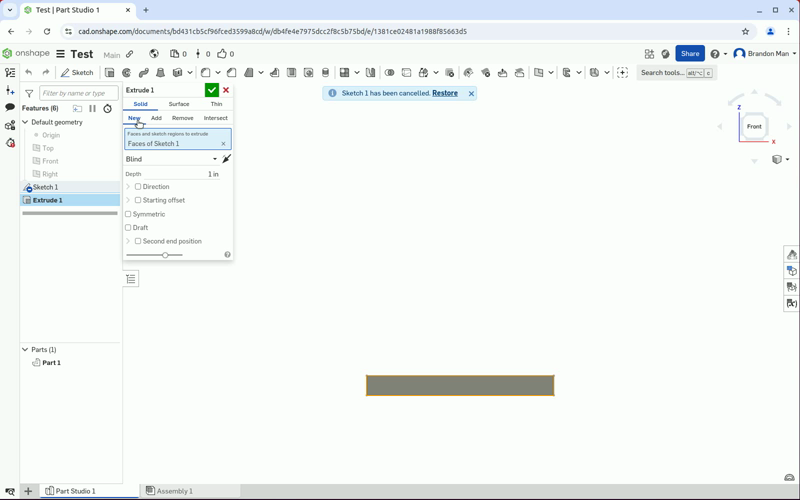
click(137, 120)
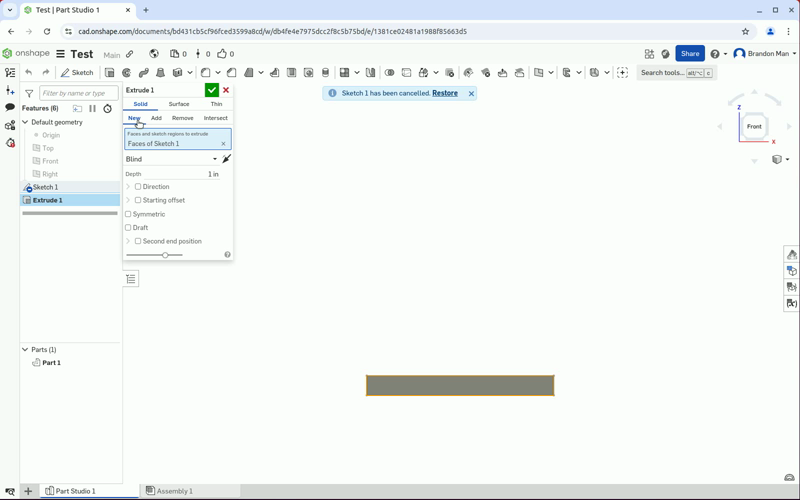
key(tab, 4)
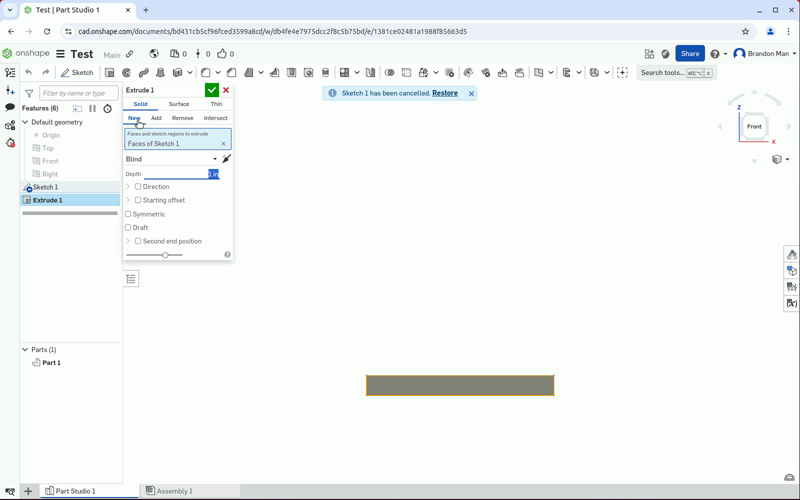
text(7.703)
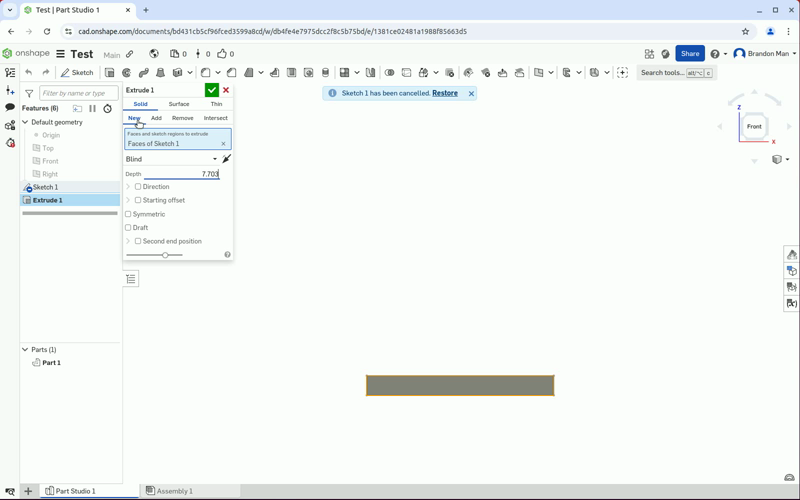
key(enter)
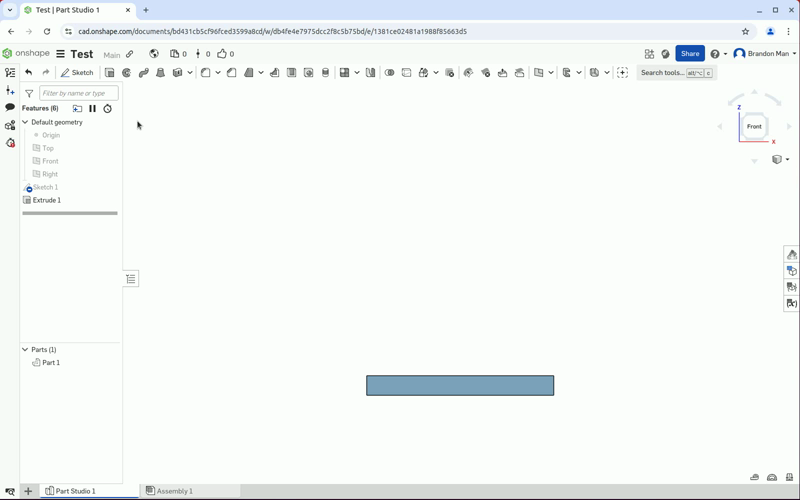
key(shift+h)
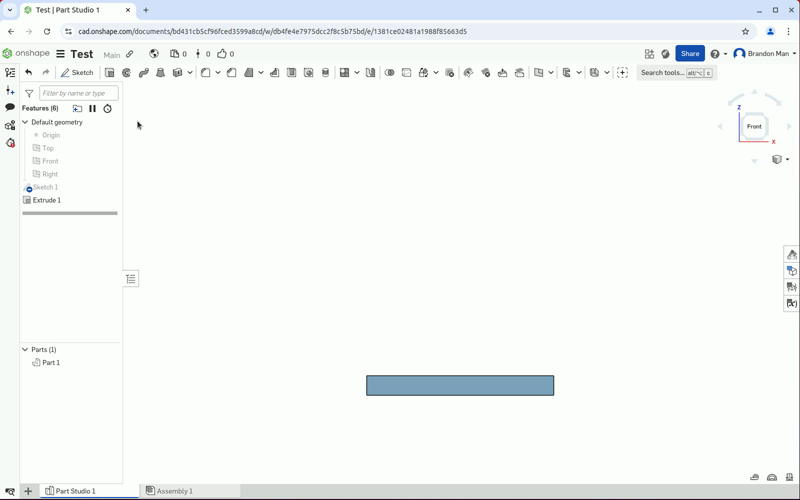
key(shift+h)
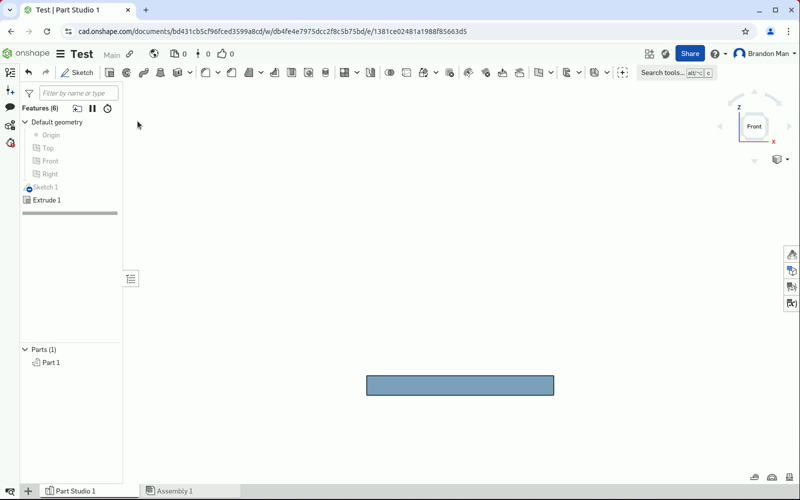
mouse_move(73, 189)
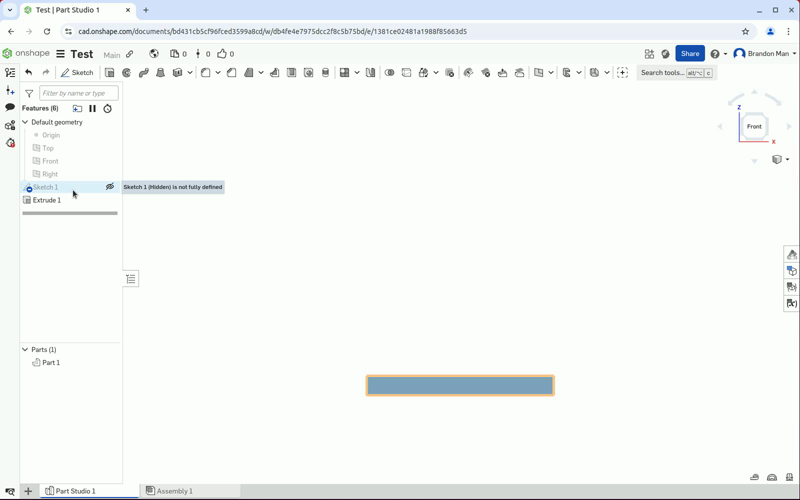
click(73, 189)
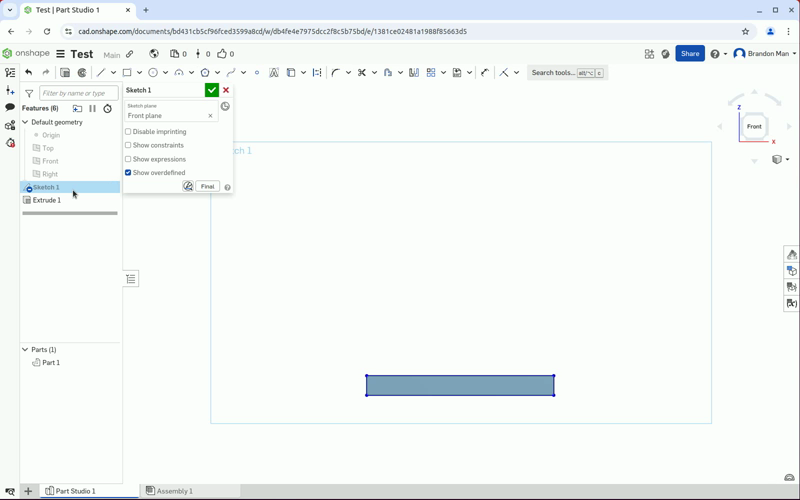
mouse_move(229, 92)
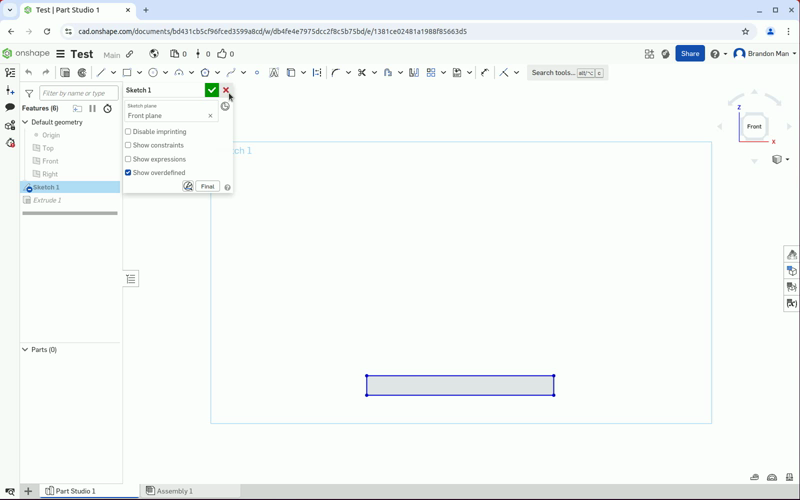
click(229, 92)
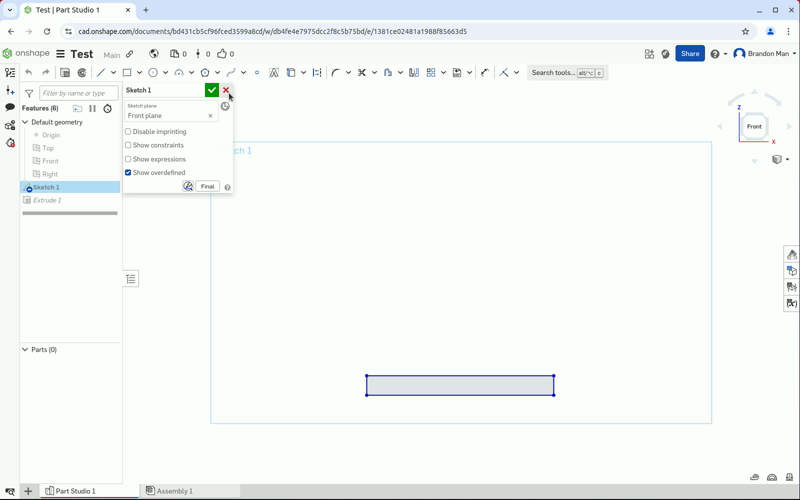
key(shift+s)
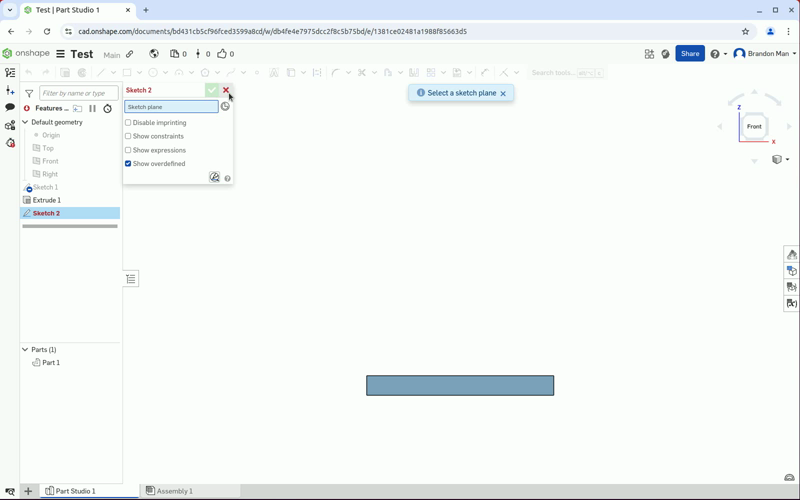
mouse_move(73, 163)
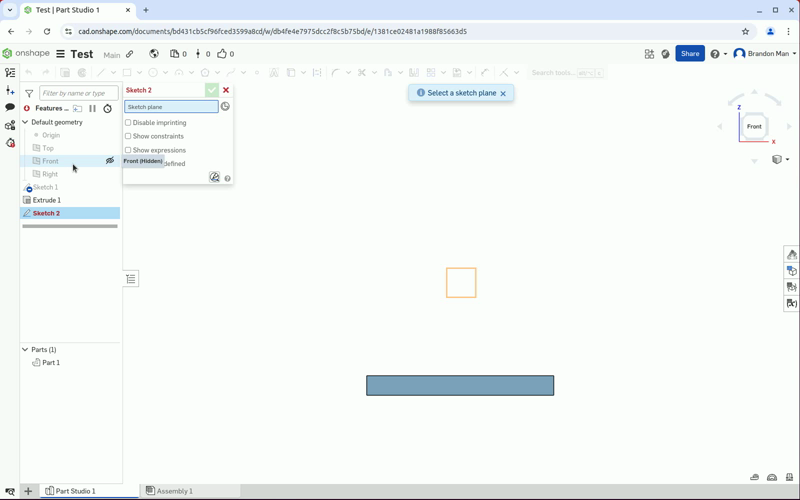
click(73, 163)
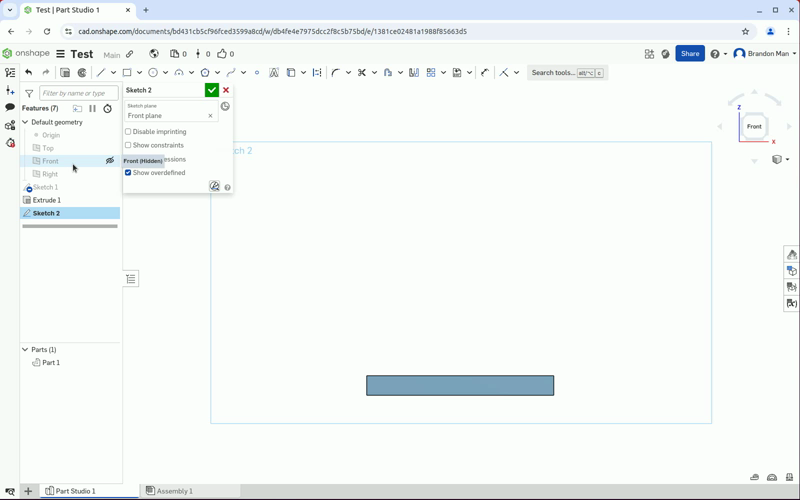
mouse_move(73, 352)
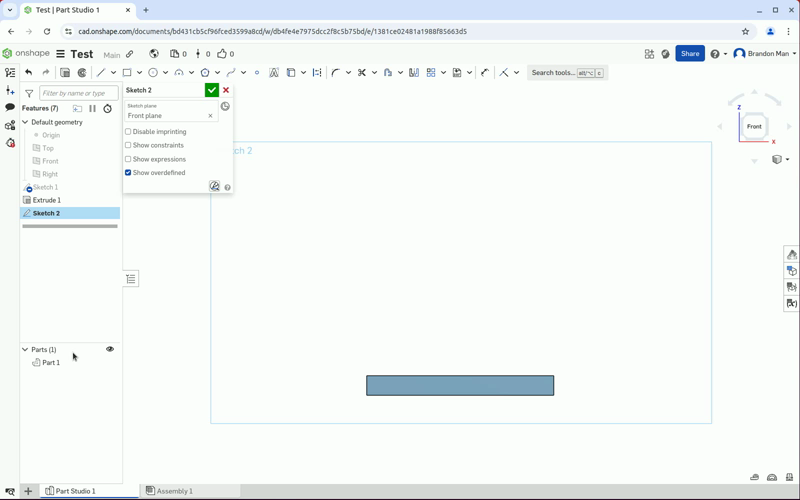
key(y)
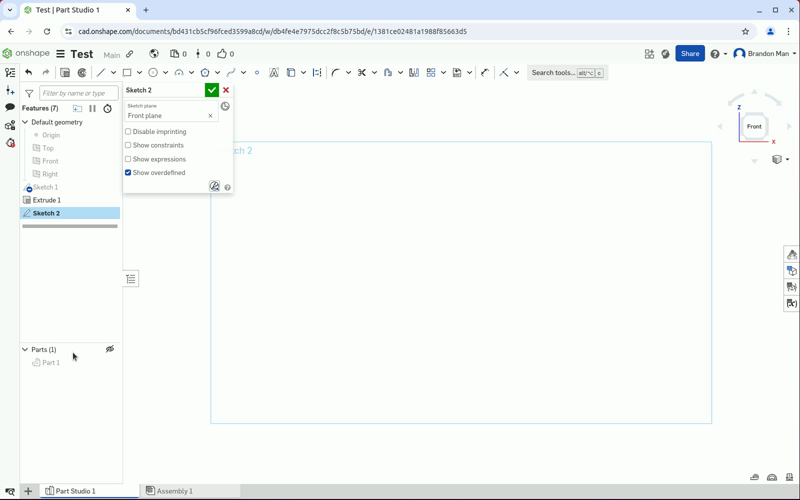
key(l)
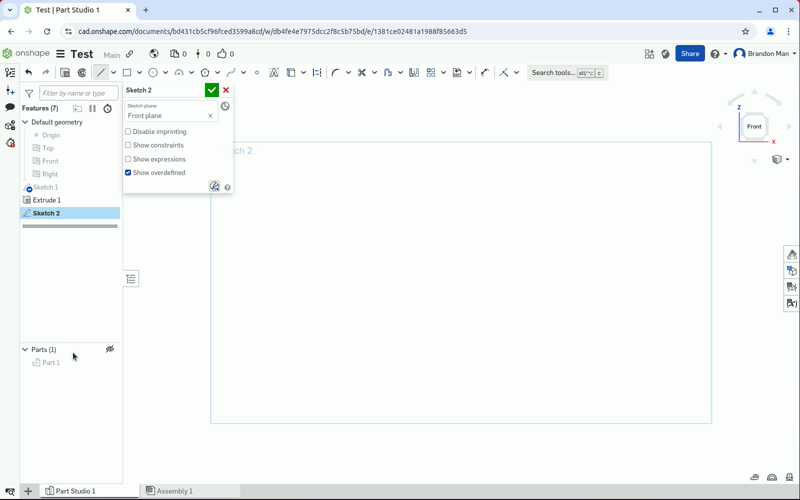
key_down(shift)
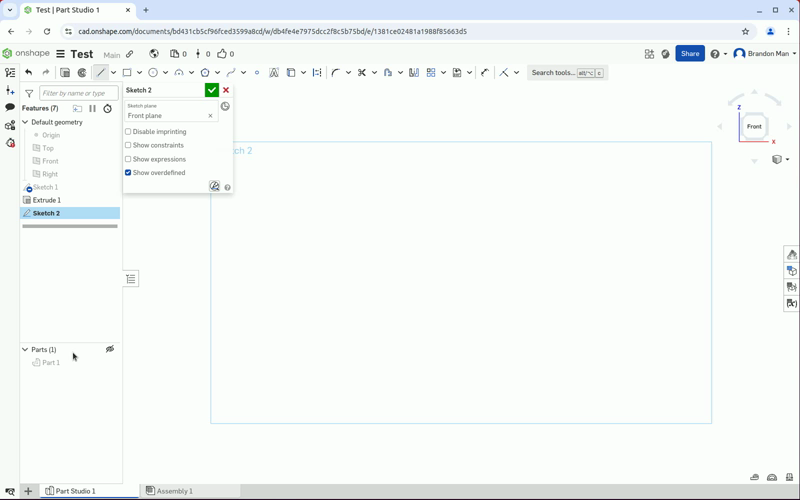
mouse_move(366, 376)
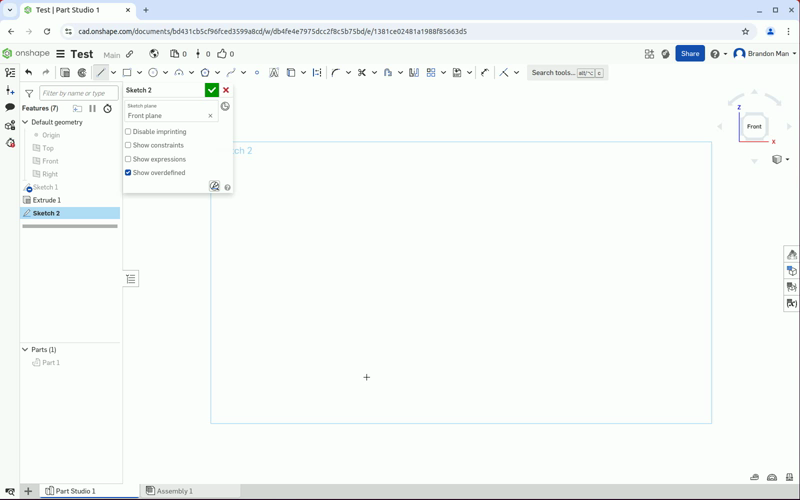
click(366, 376)
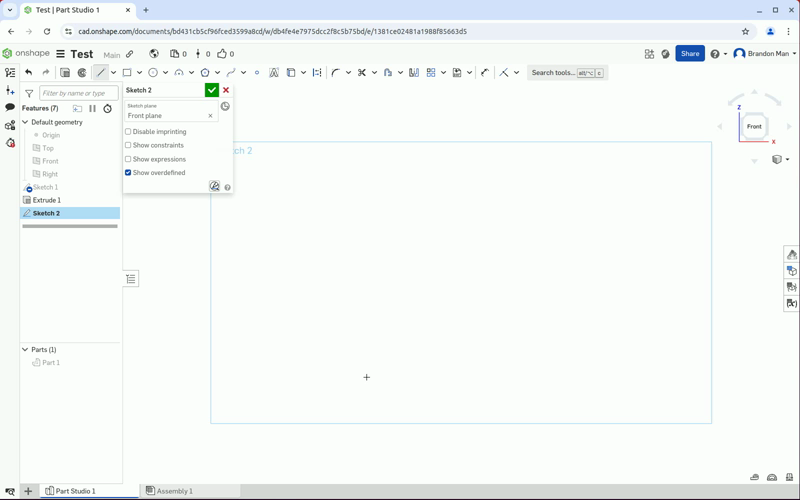
key_up(shift)
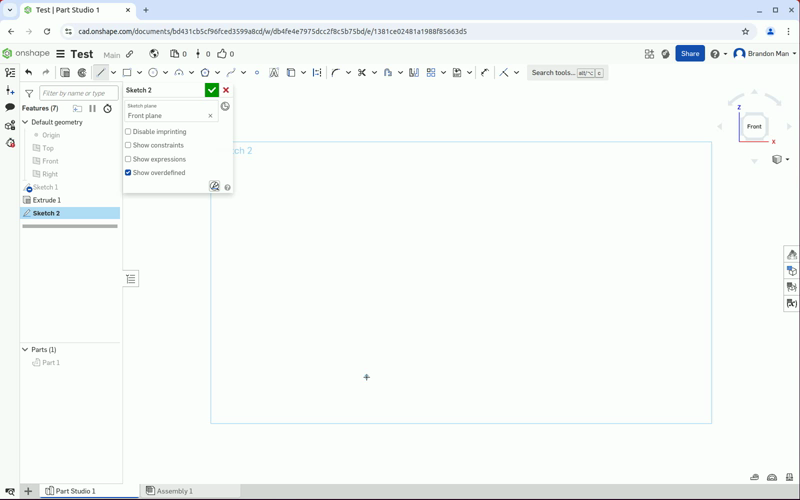
key_down(shift)
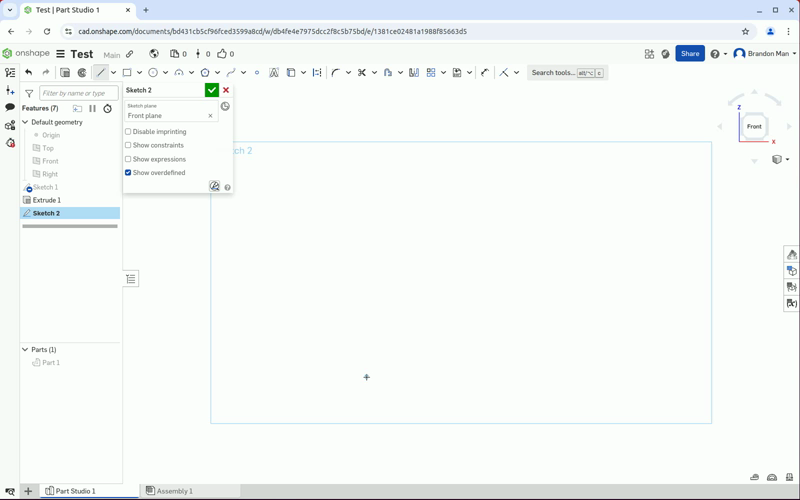
mouse_move(553, 376)
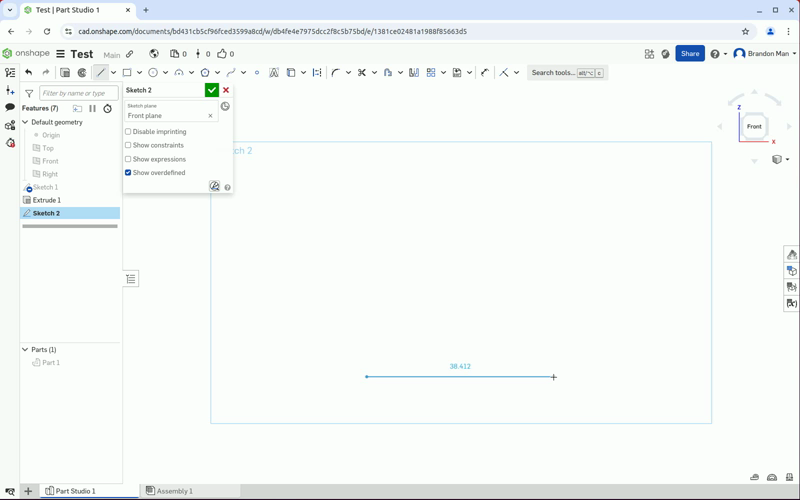
click(553, 376)
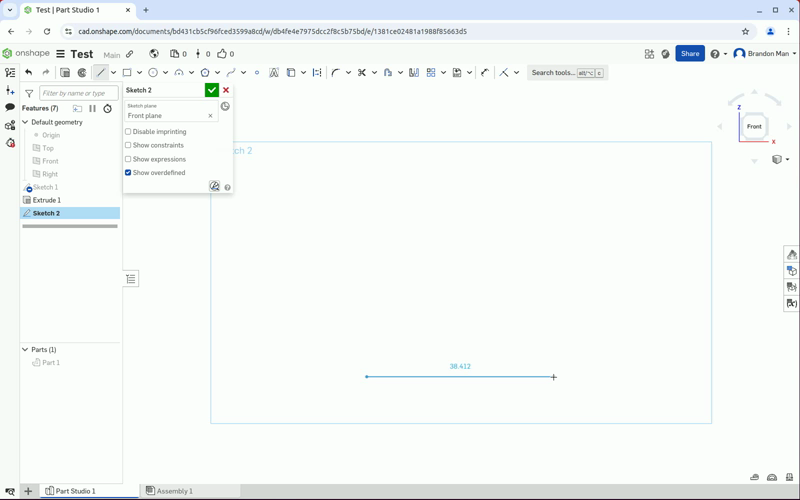
key_up(shift)
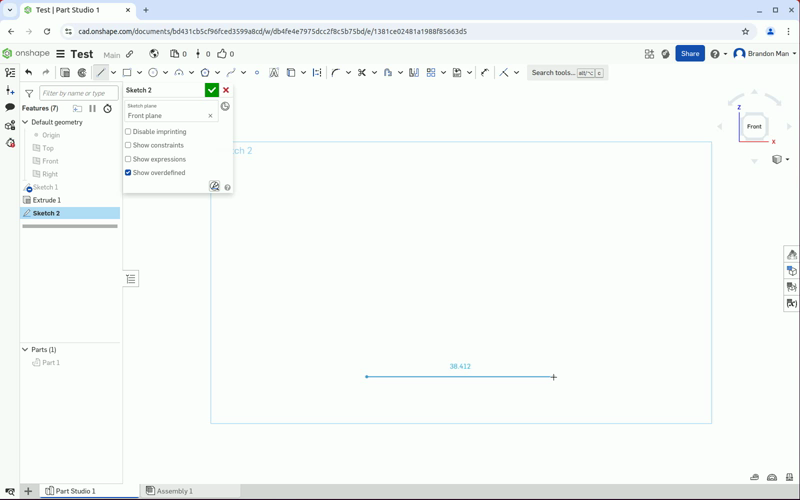
key_down(shift)
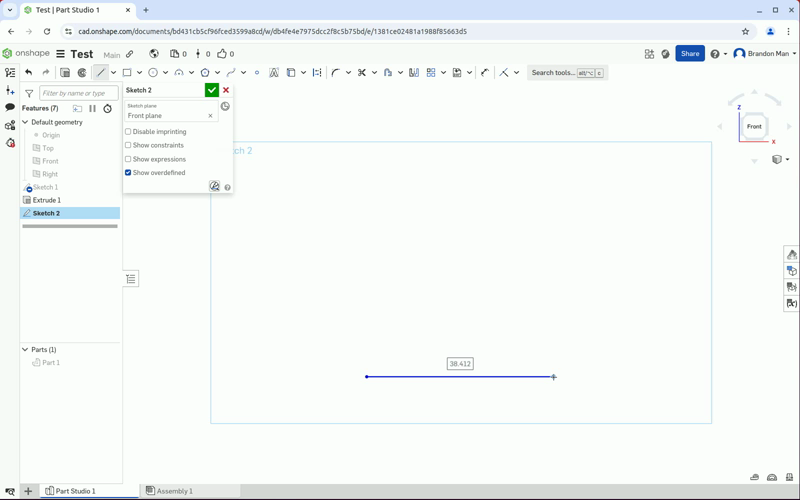
mouse_move(553, 189)
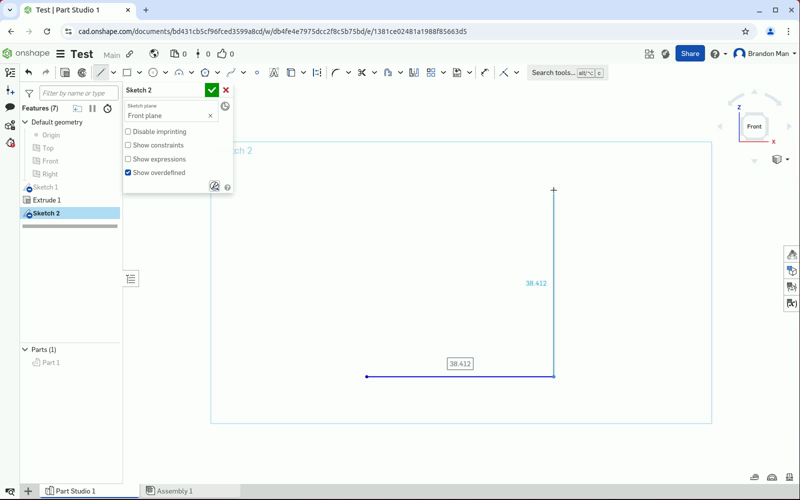
click(553, 189)
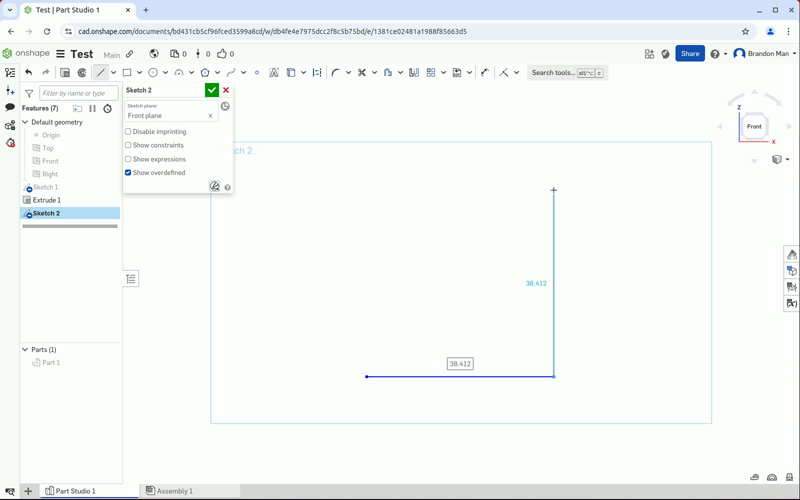
key_up(shift)
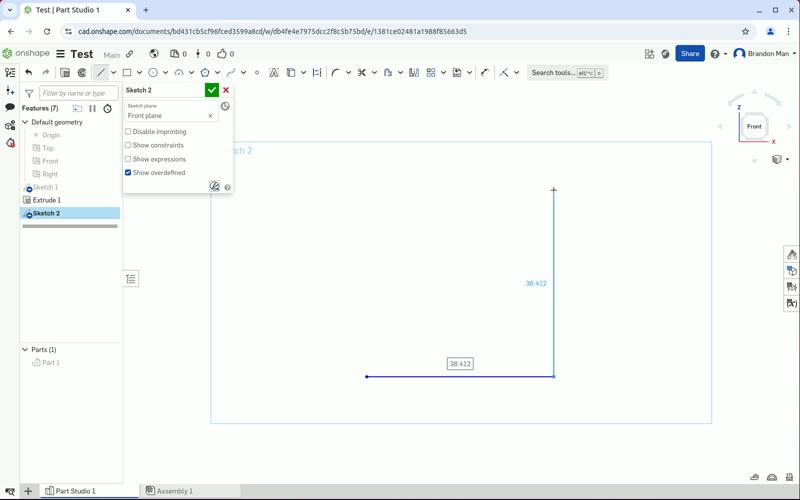
key_down(shift)
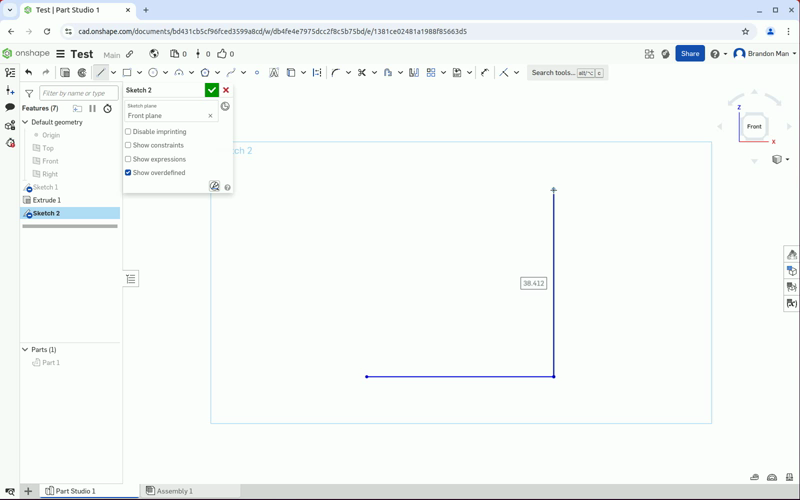
mouse_move(367, 189)
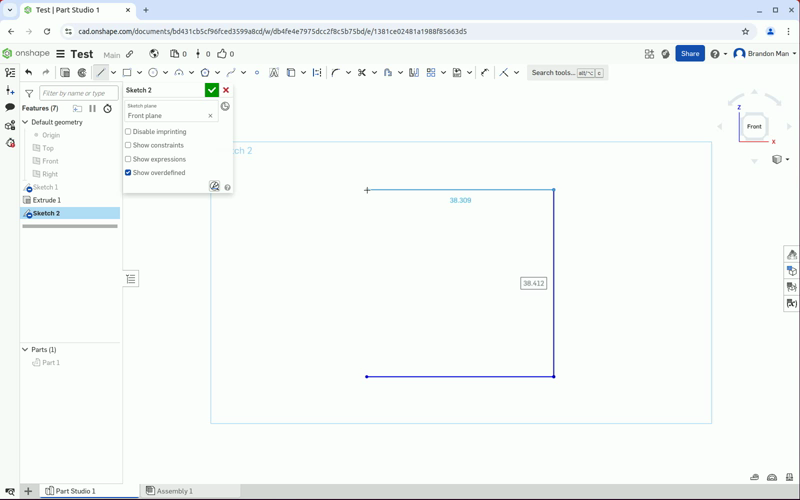
click(367, 189)
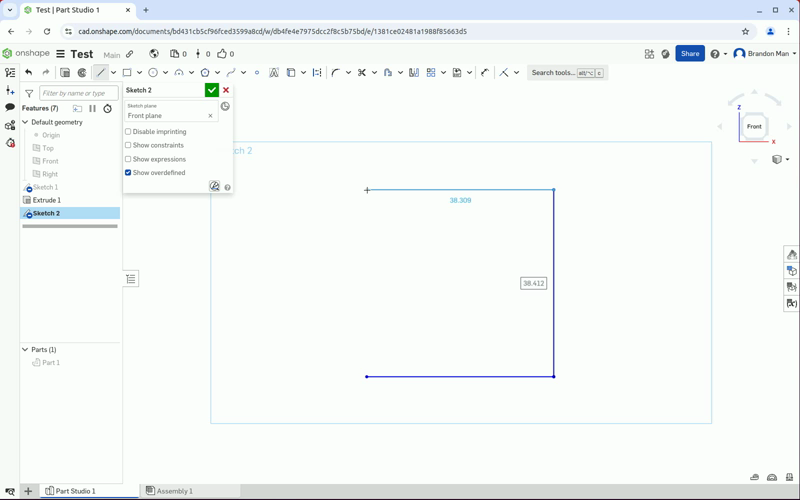
key_up(shift)
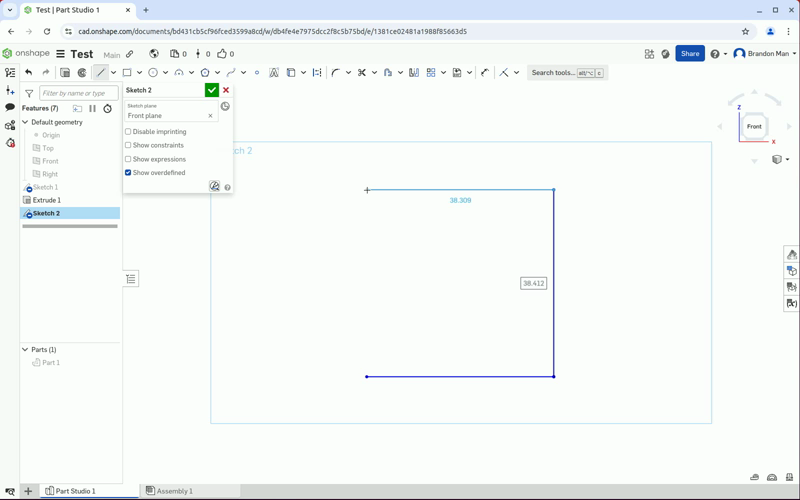
key_down(shift)
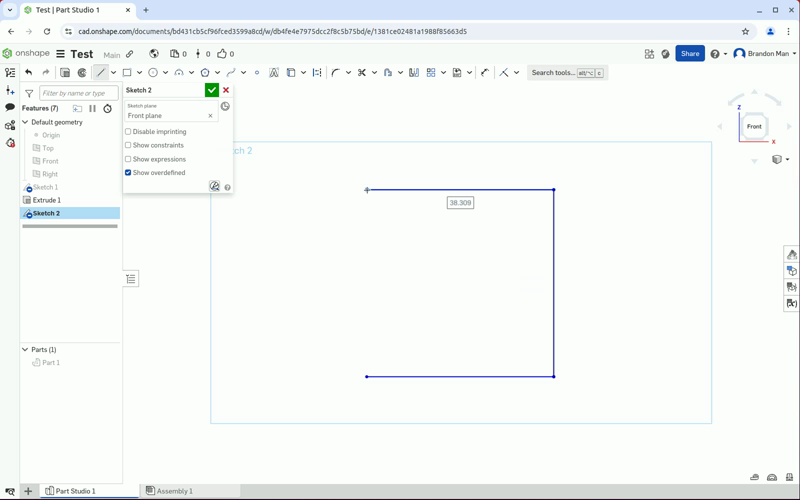
mouse_move(366, 376)
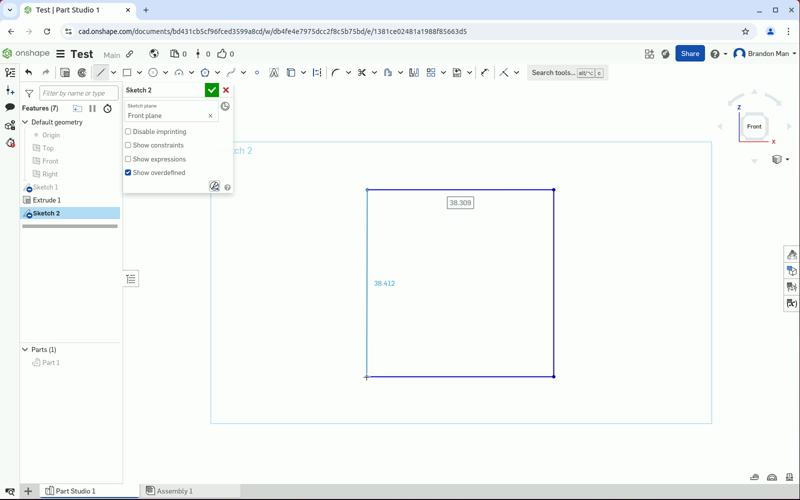
key_up(shift)
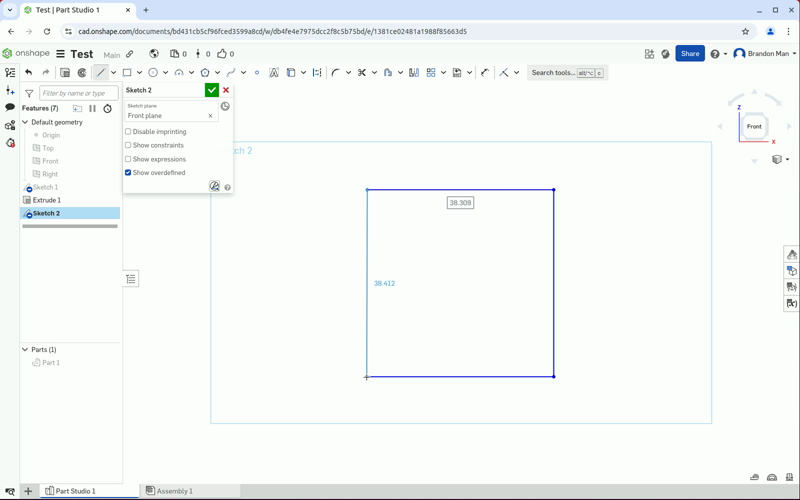
click(366, 376)
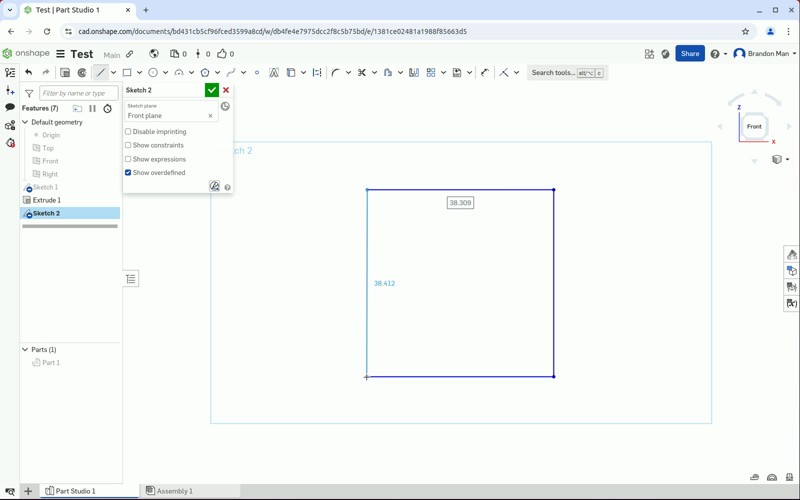
key(esc)
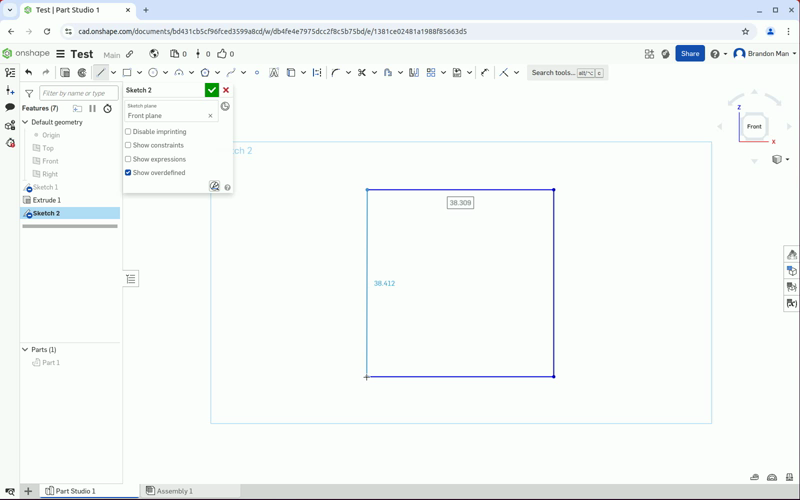
key(c)
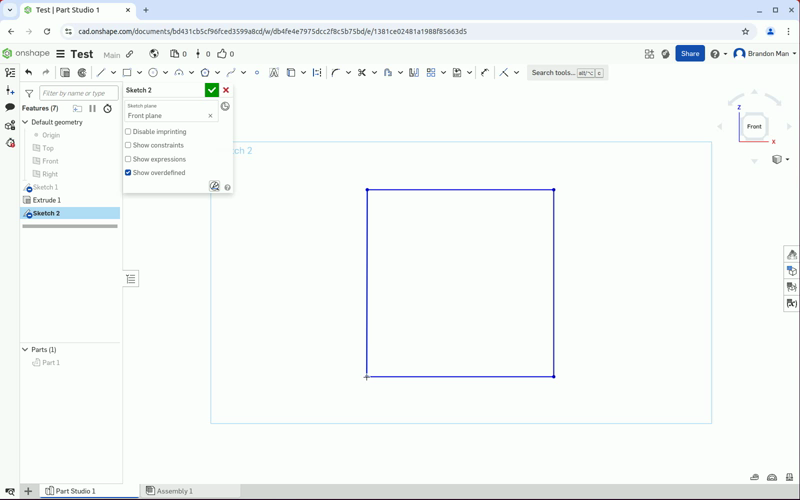
key_down(shift)
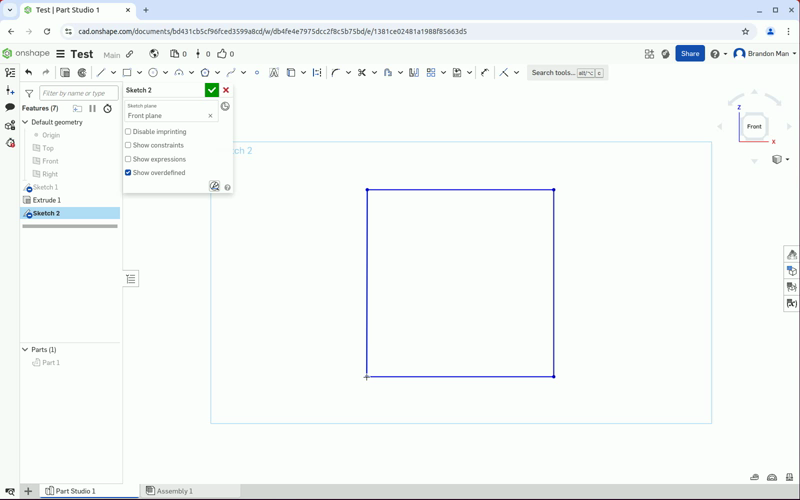
mouse_move(461, 296)
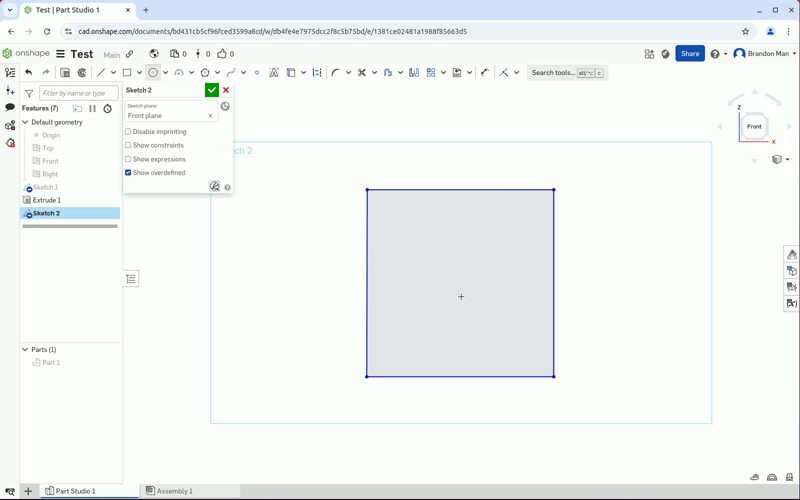
click(461, 296)
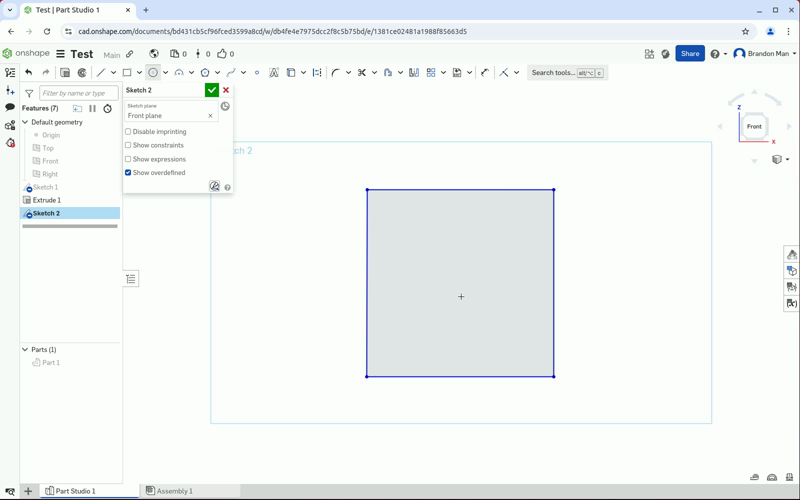
key_up(shift)
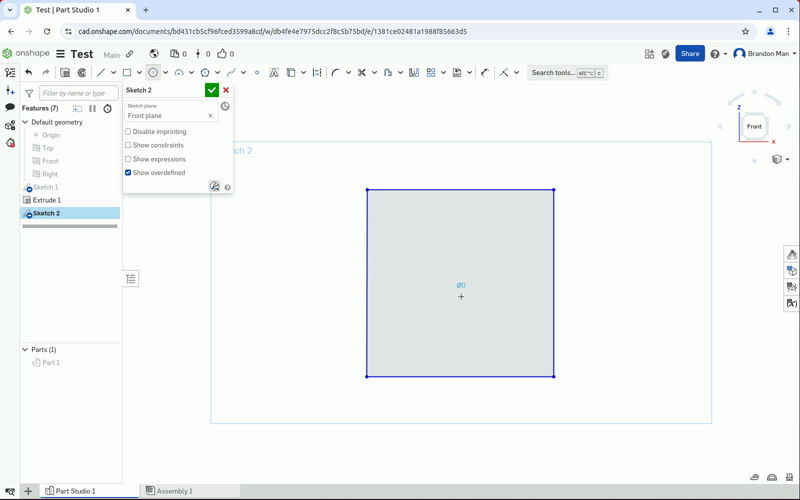
mouse_move(526, 296)
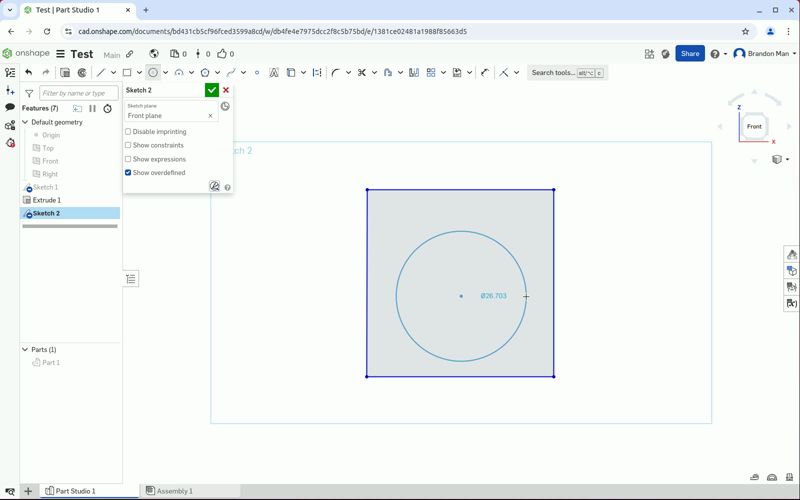
click(526, 296)
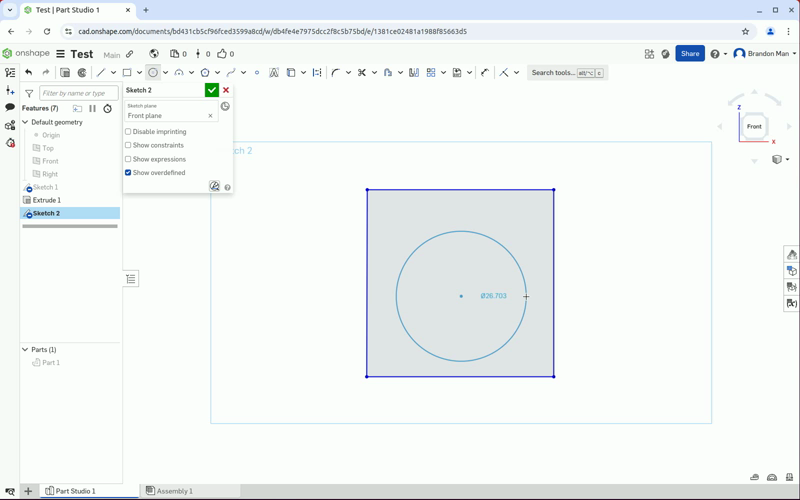
key(esc)
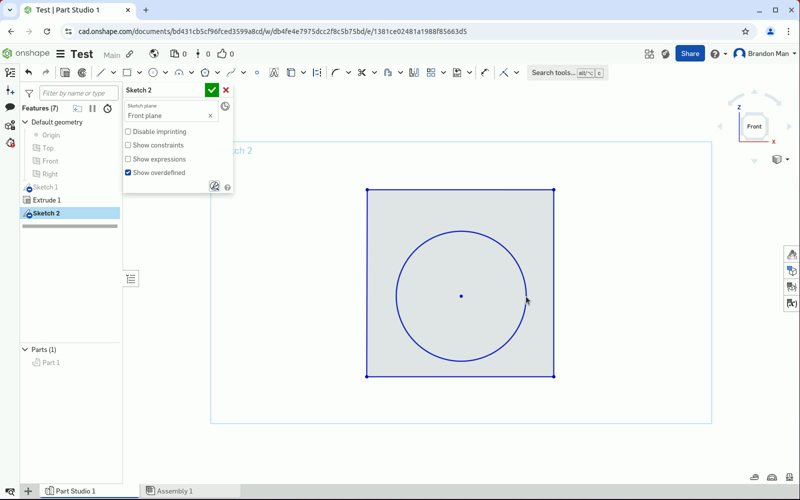
mouse_move(399, 242)
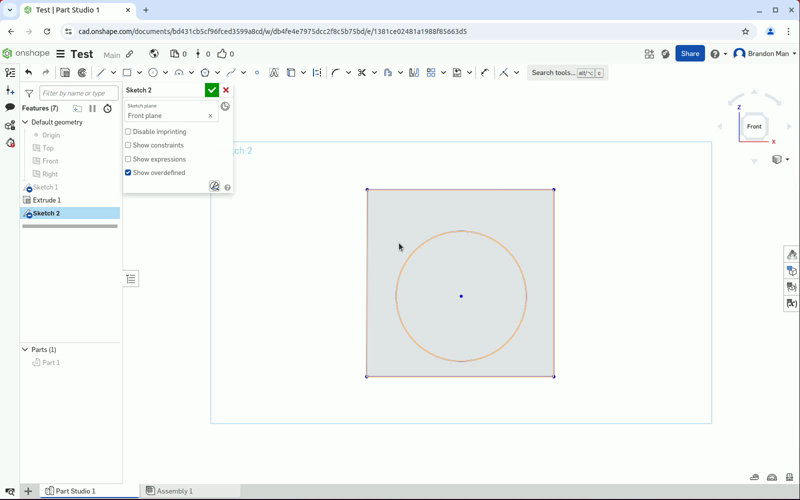
click(399, 242)
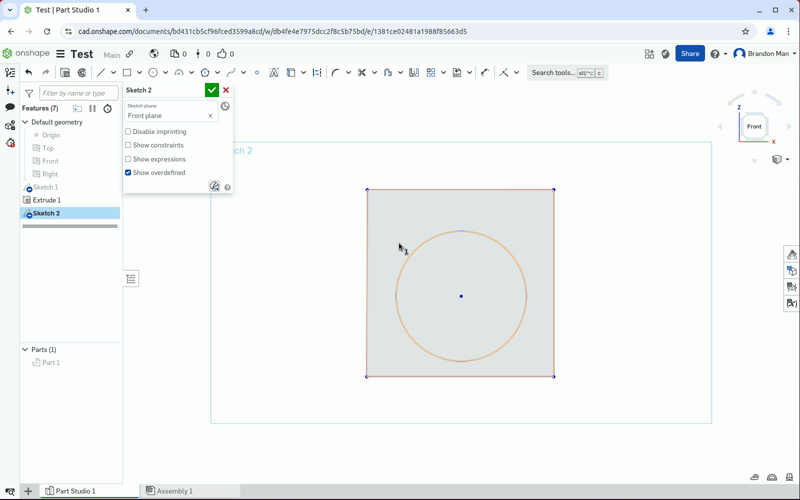
mouse_move(73, 352)
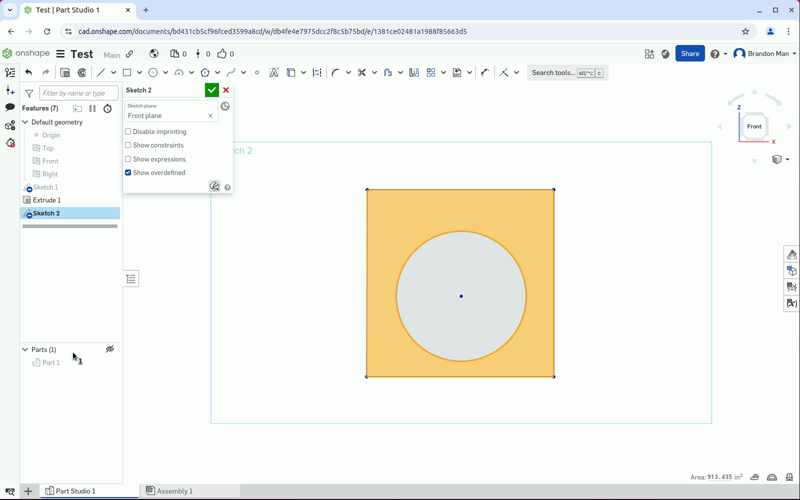
key(shift+y)
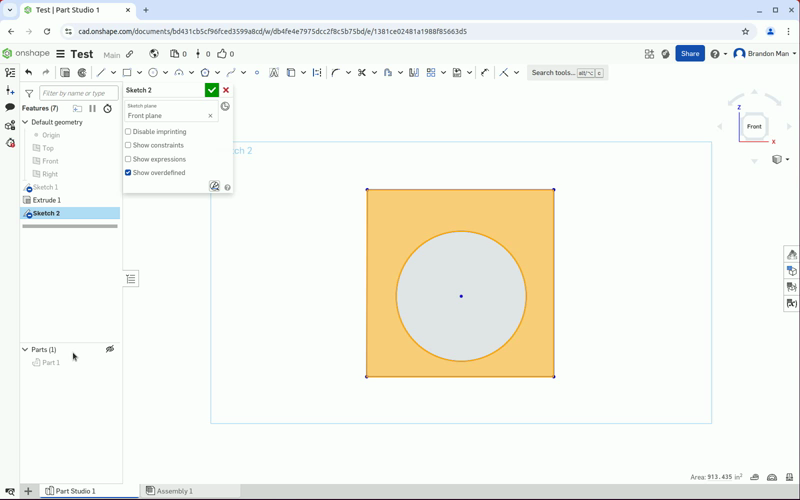
key(shift+e)
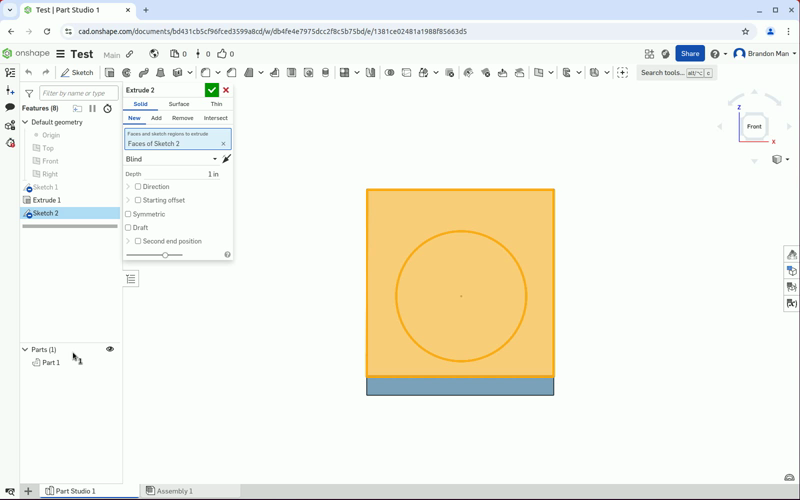
mouse_move(143, 106)
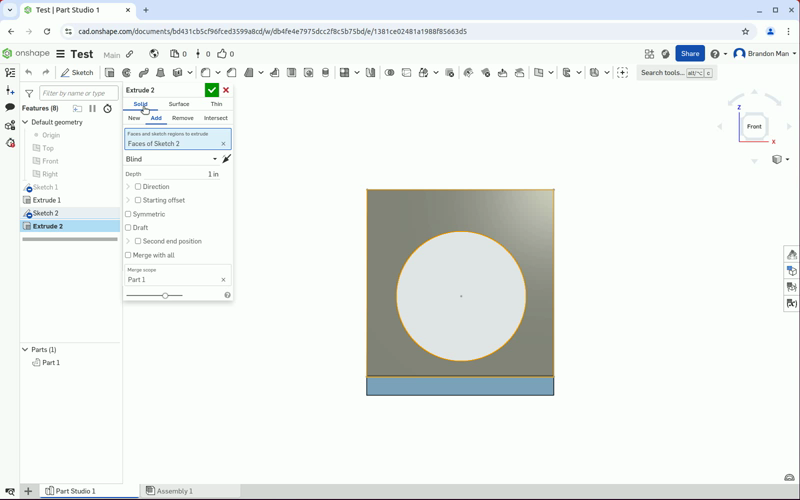
click(143, 106)
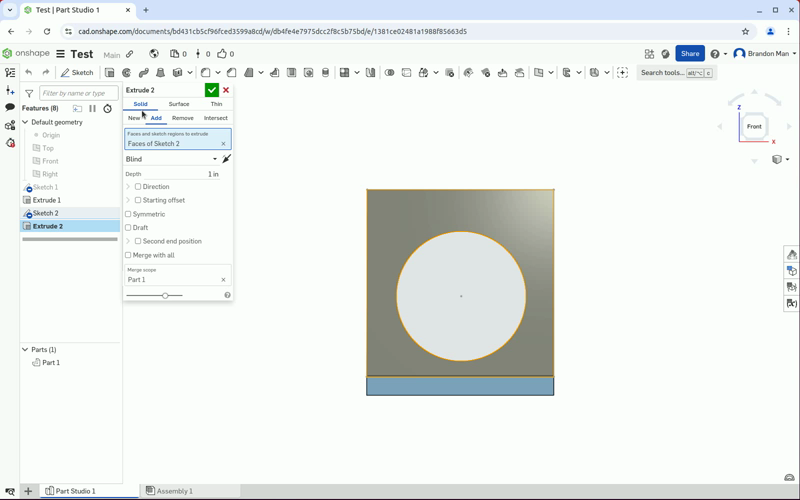
mouse_move(137, 120)
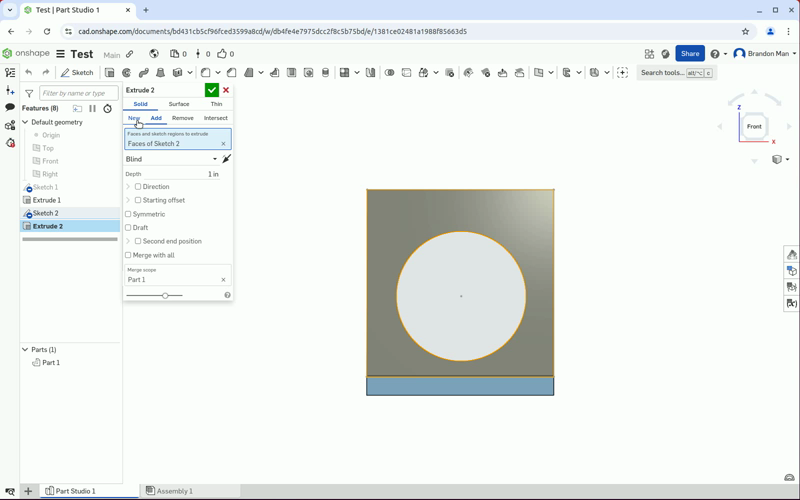
click(137, 120)
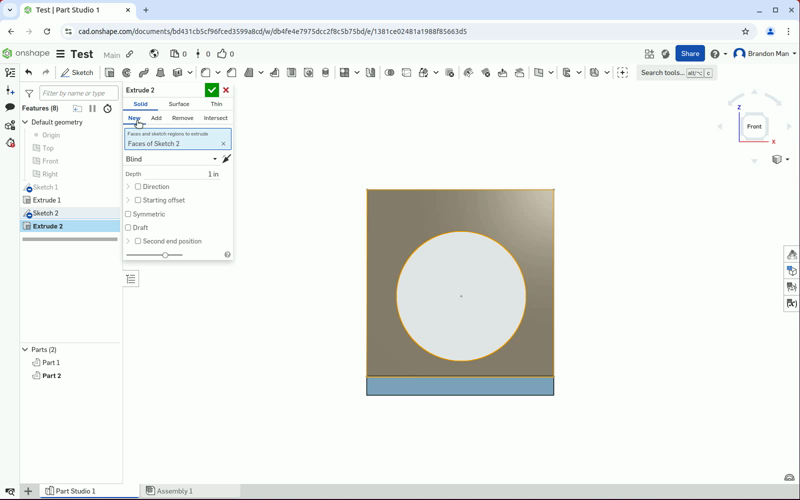
key(tab, 4)
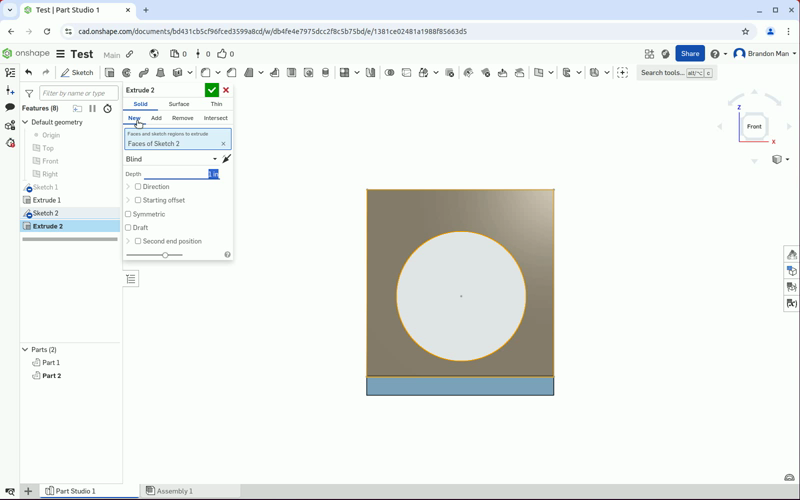
text(7.703)
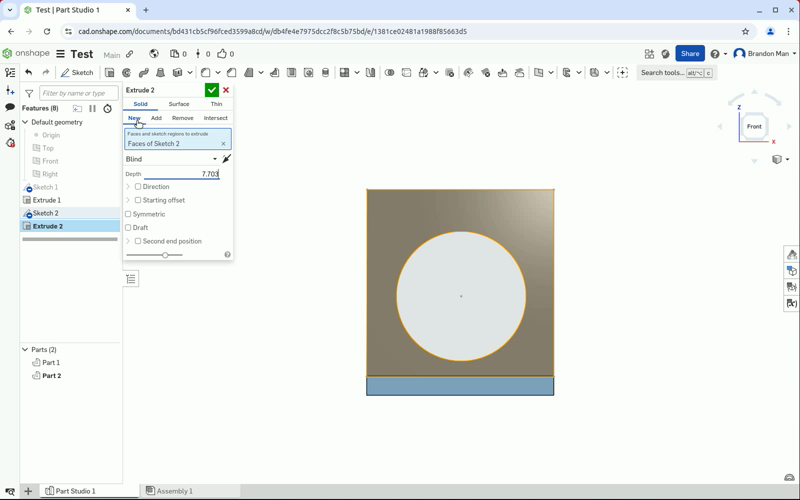
key(enter)
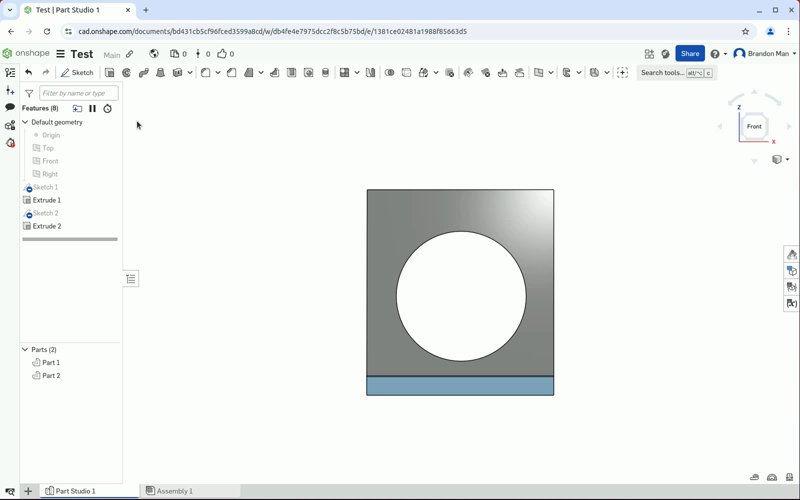
key(shift+h)
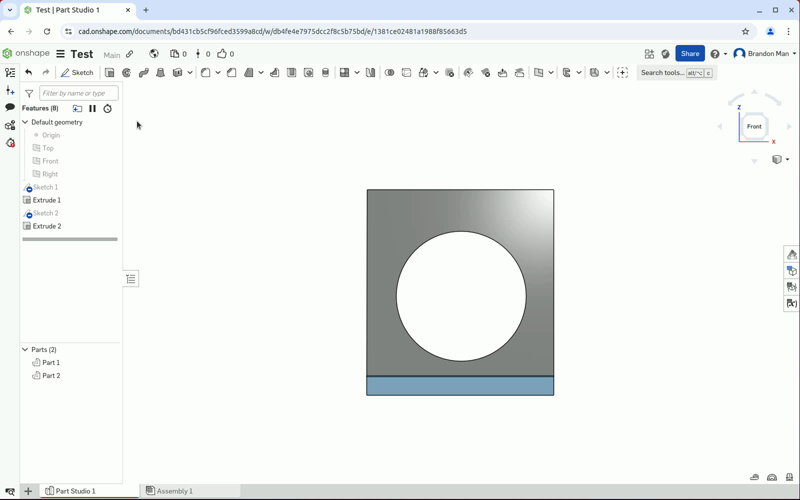
key(shift+h)
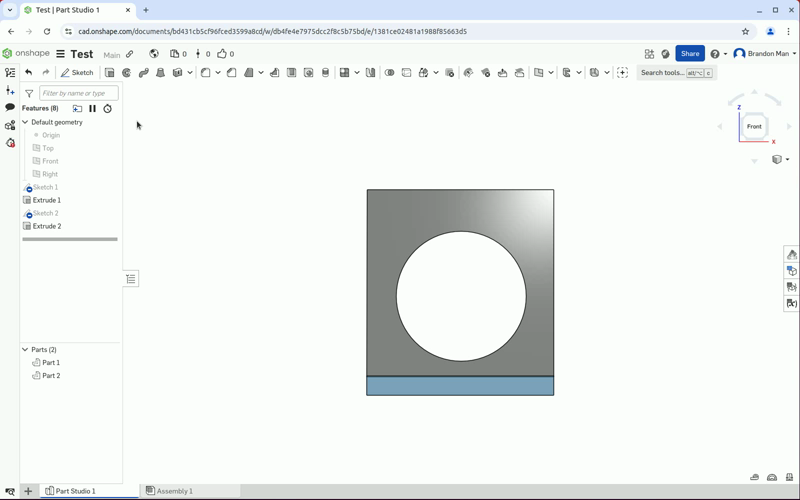
mouse_move(73, 189)
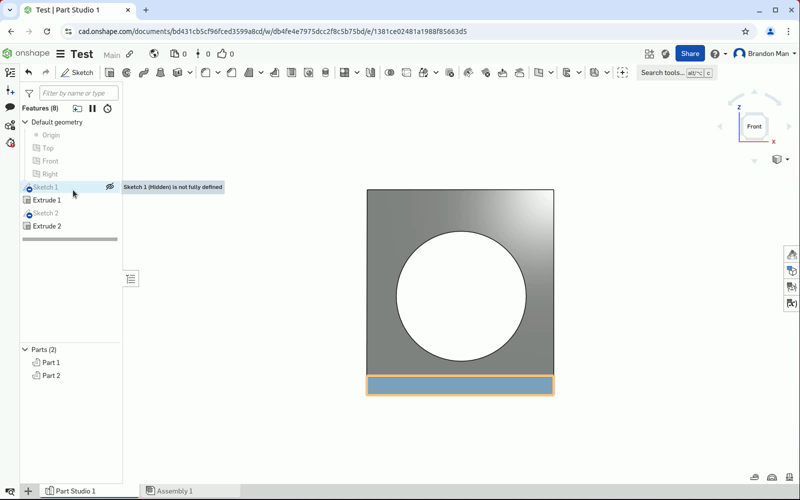
click(73, 189)
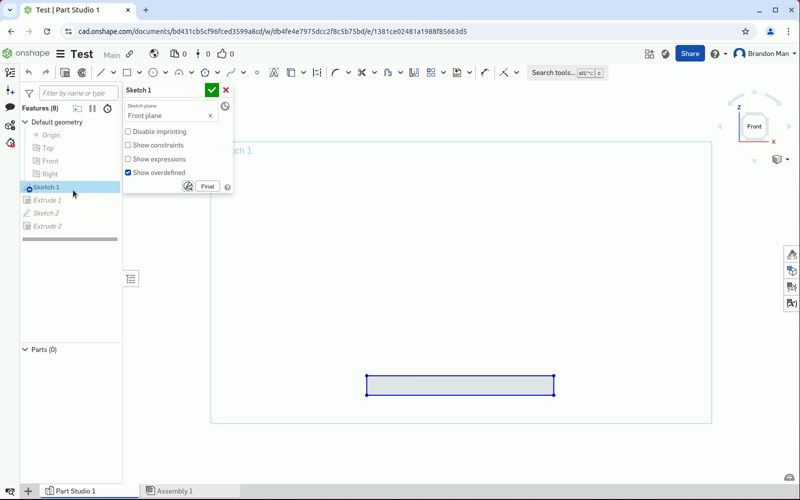
mouse_move(229, 92)
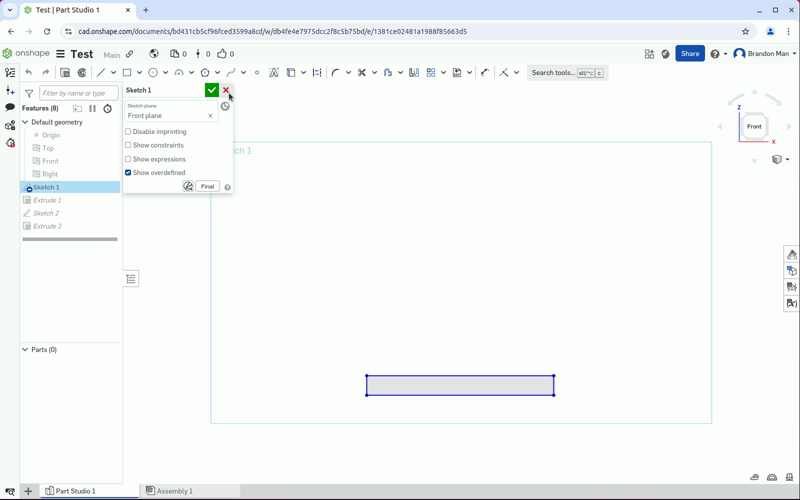
click(229, 92)
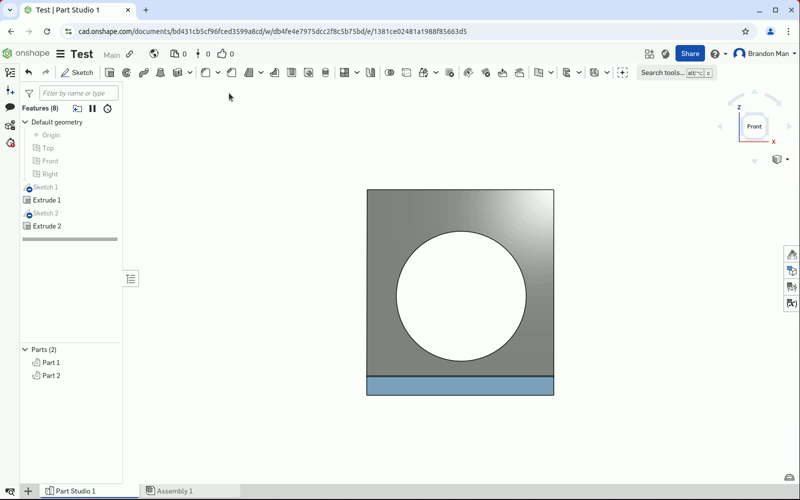
mouse_move(541, 75)
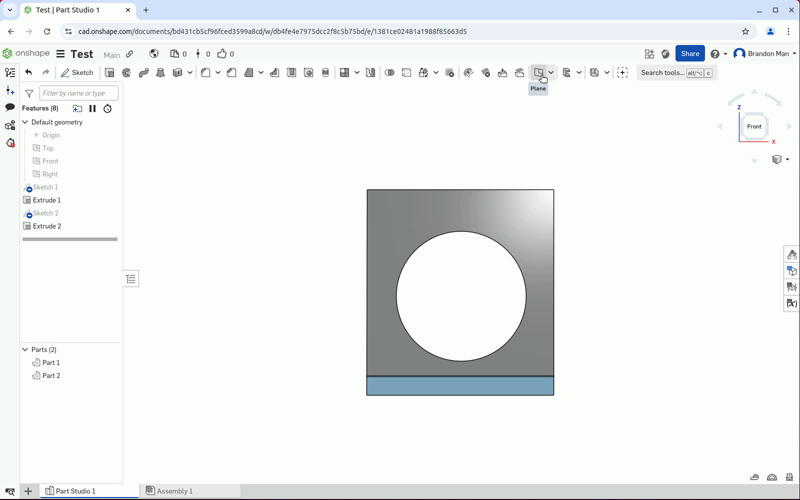
click(541, 75)
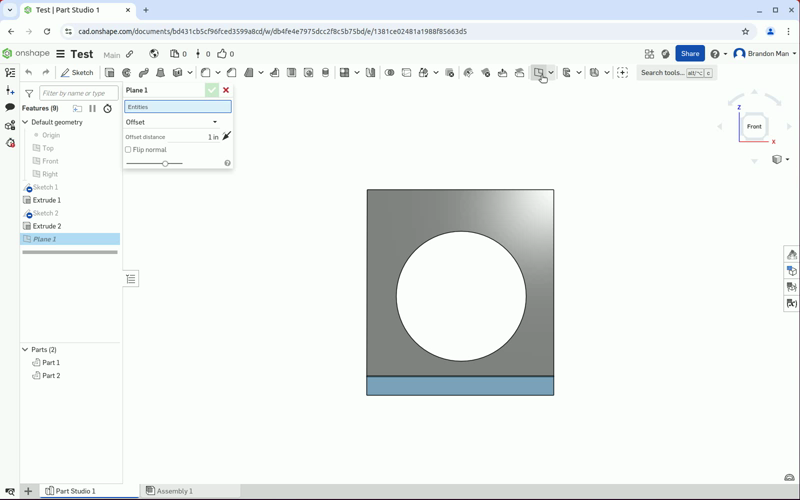
mouse_move(73, 163)
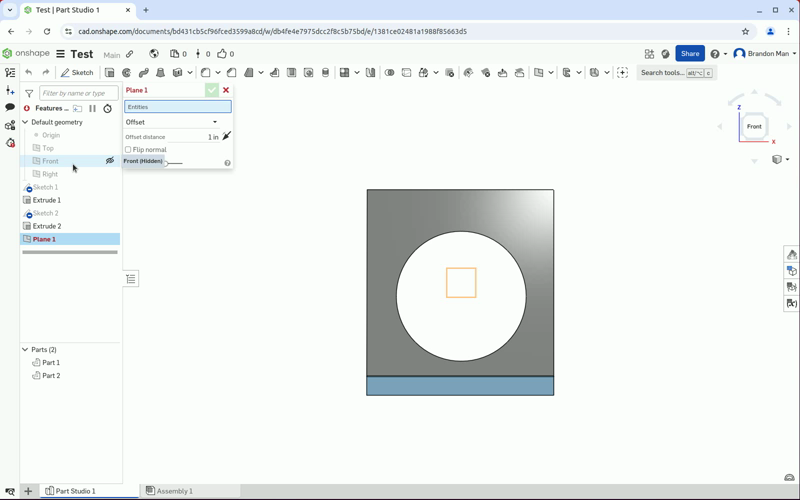
click(73, 163)
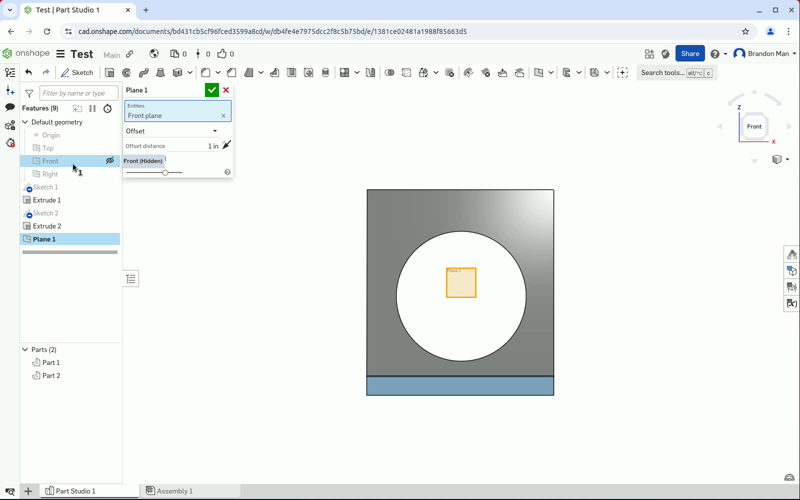
key(tab, 2)
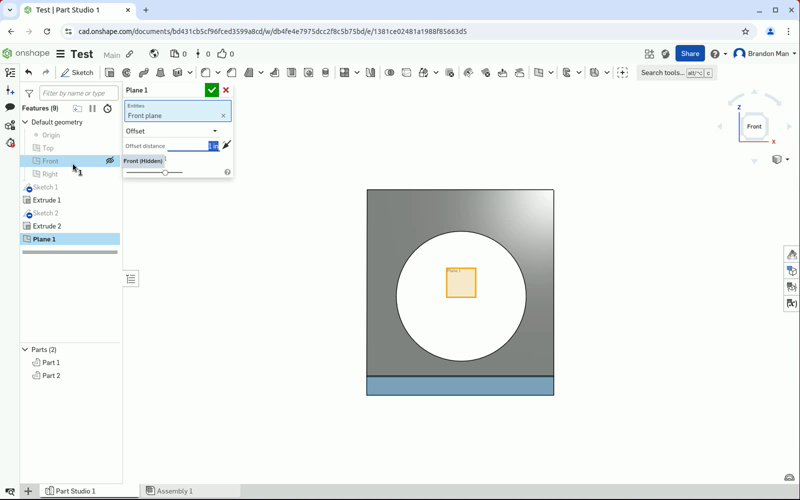
text(7.703)
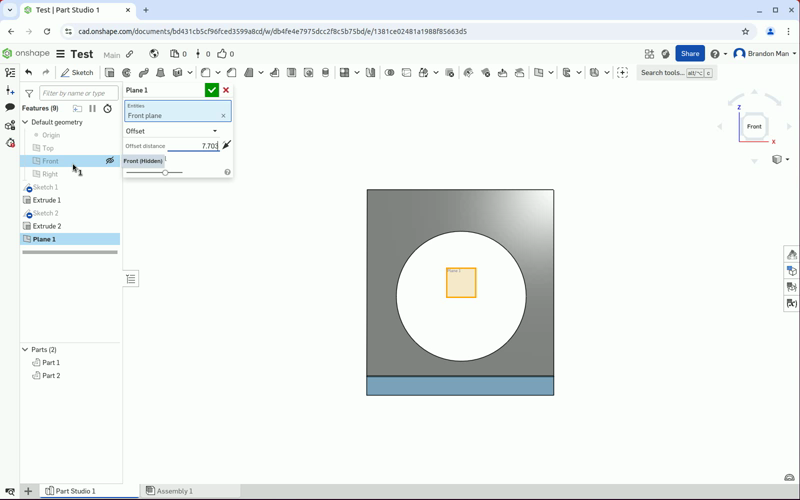
key(enter, 2)
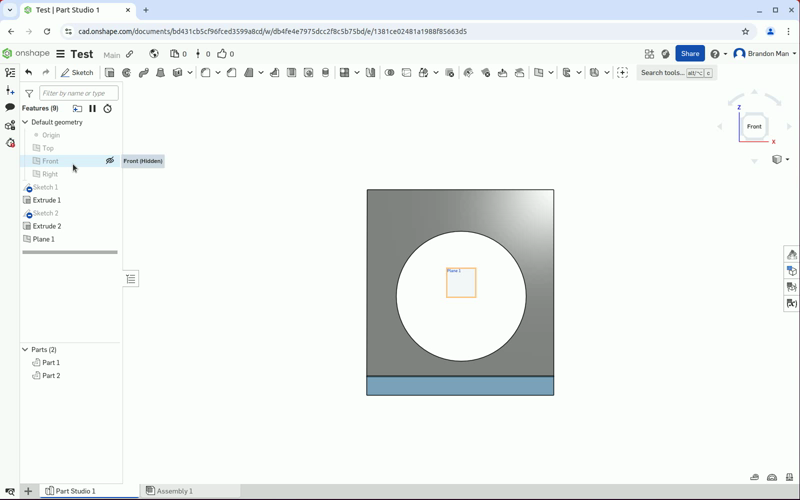
key(shift+s)
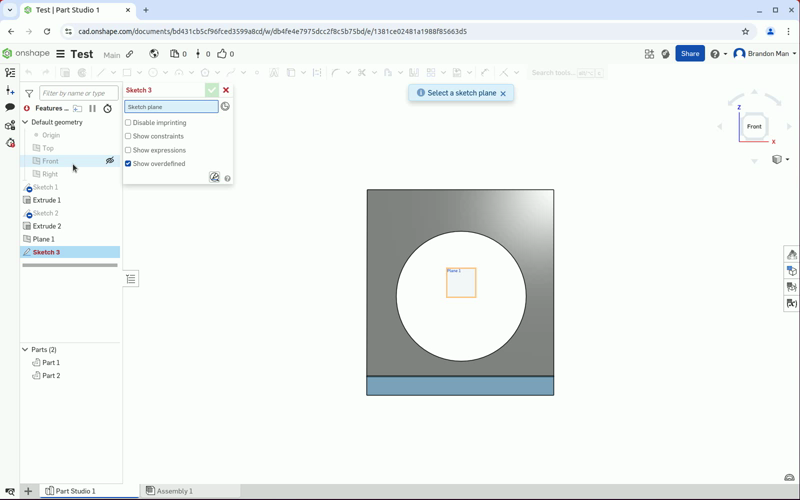
mouse_move(73, 241)
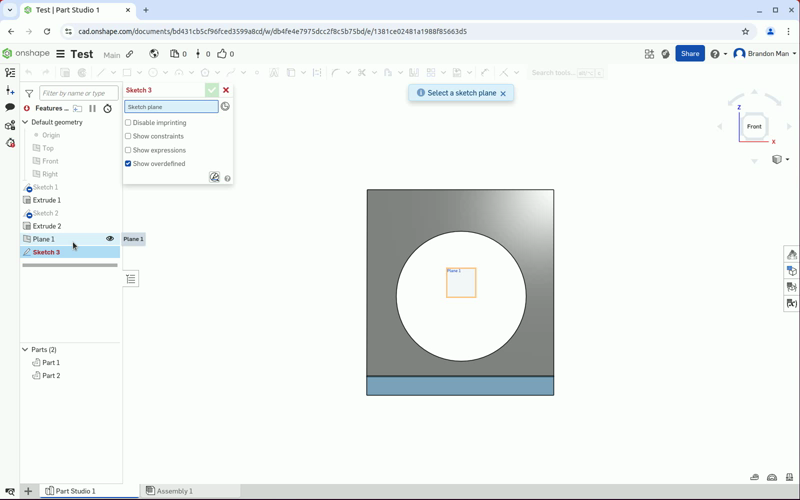
click(73, 241)
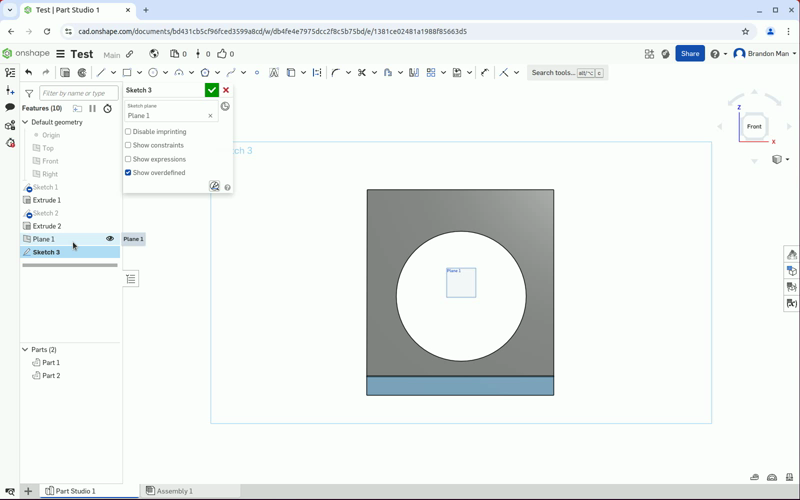
mouse_move(73, 352)
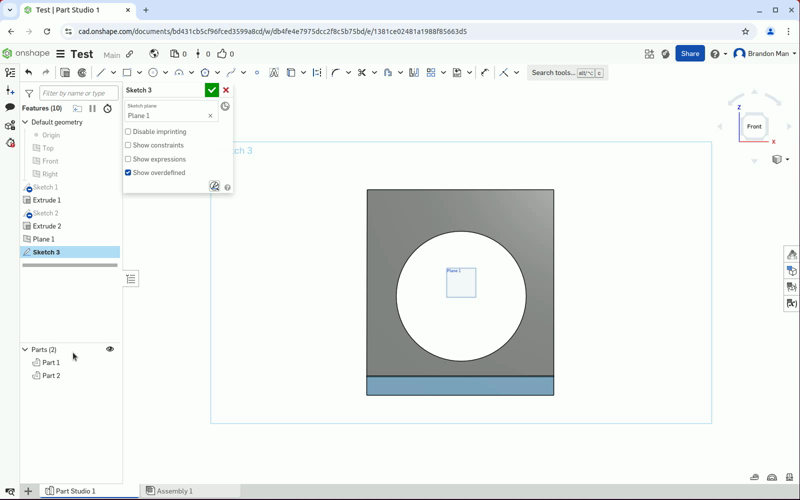
key(y)
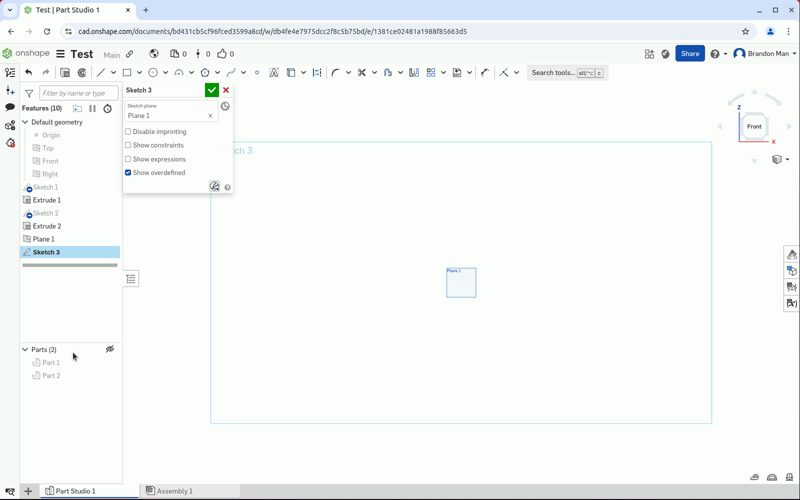
key(l)
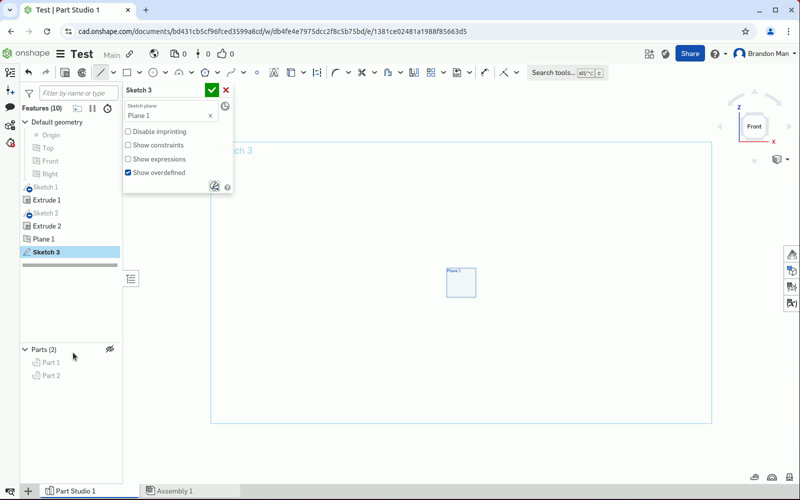
key_down(shift)
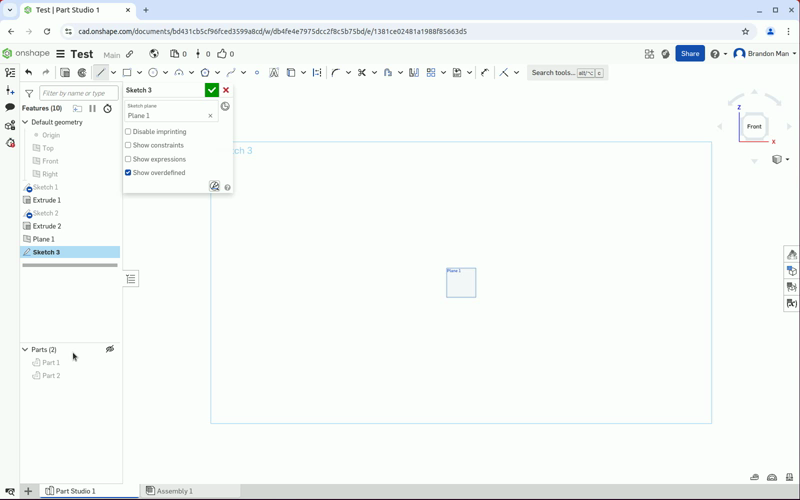
mouse_move(366, 395)
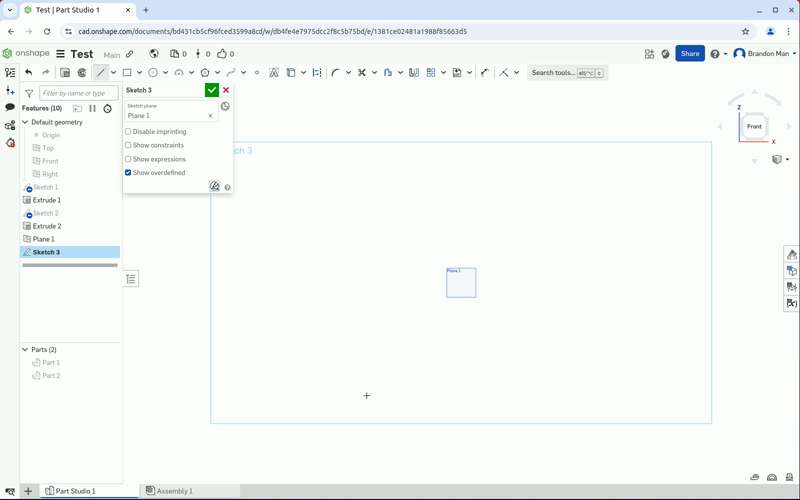
click(366, 395)
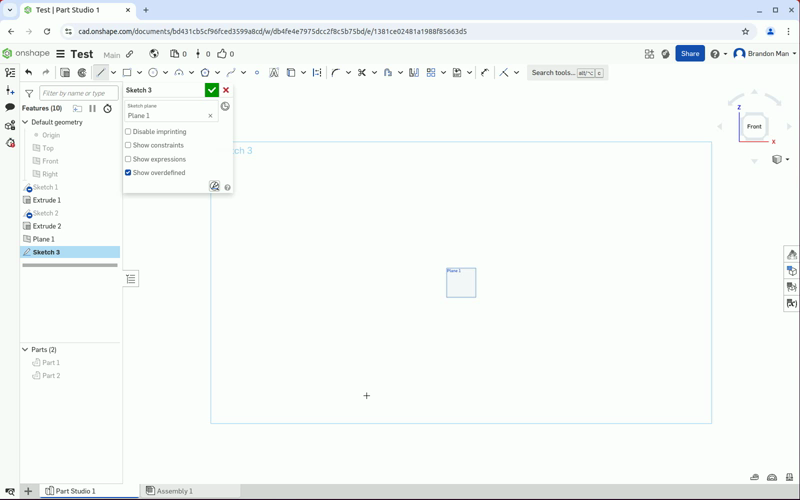
key_up(shift)
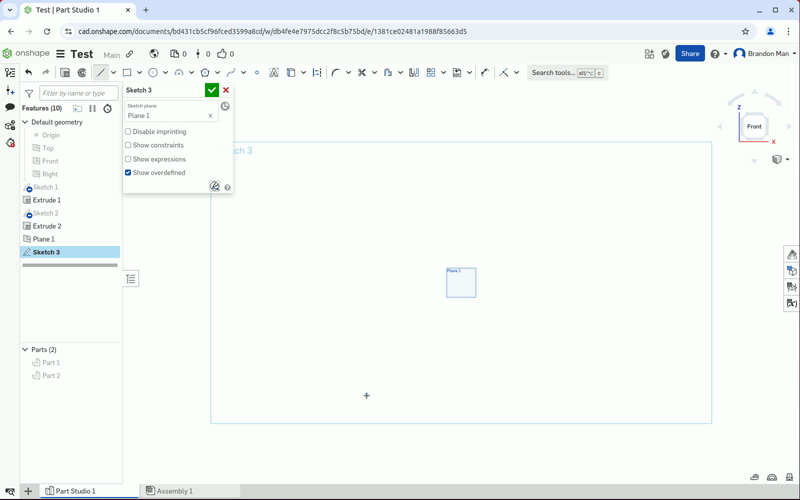
key_down(shift)
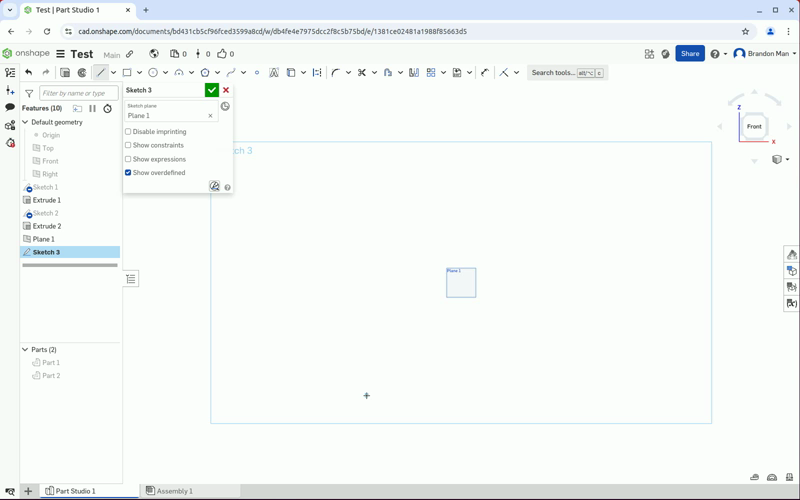
mouse_move(553, 395)
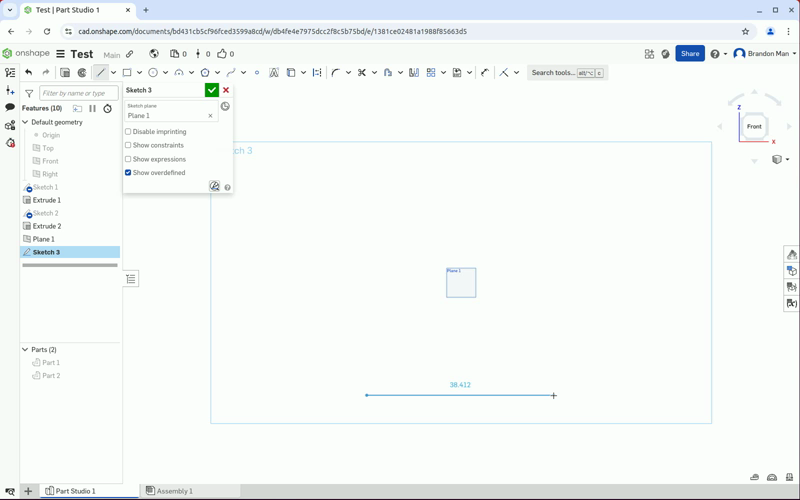
click(553, 395)
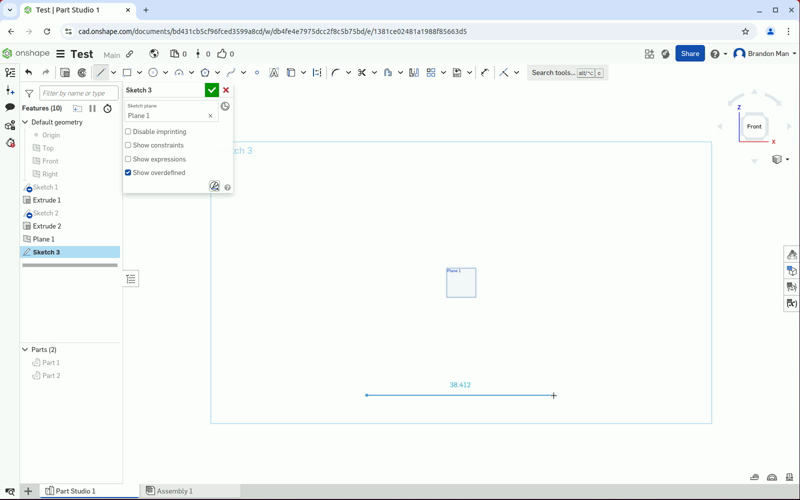
key_up(shift)
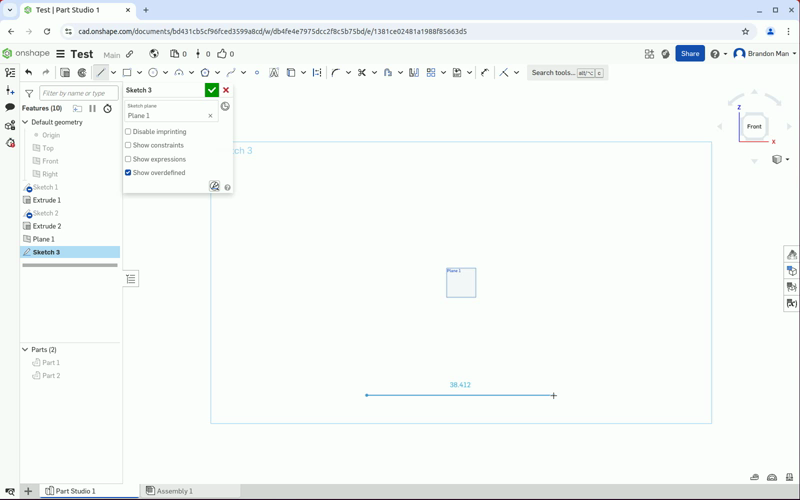
key_down(shift)
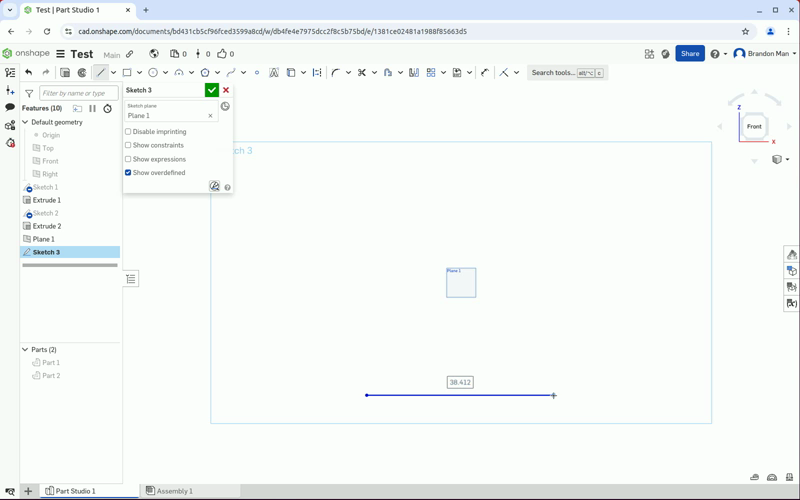
mouse_move(583, 395)
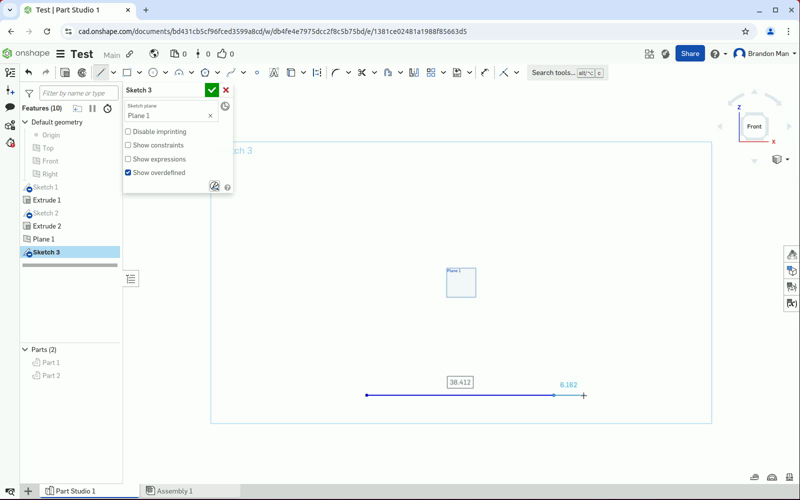
mouse_move(553, 375)
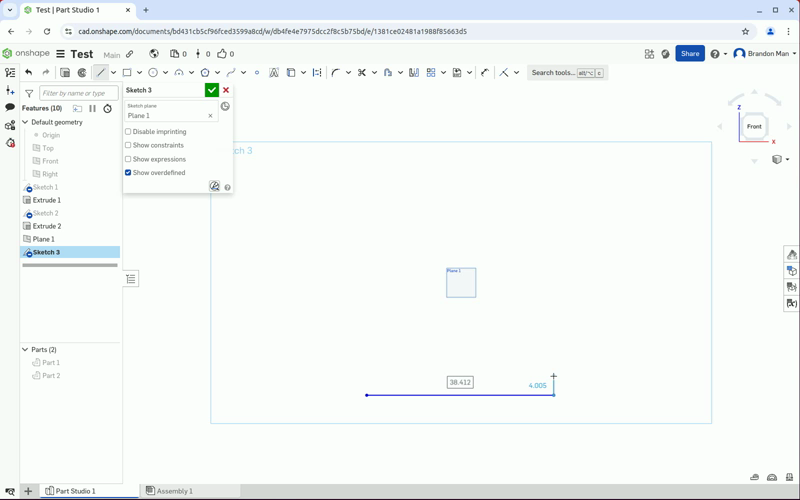
click(553, 375)
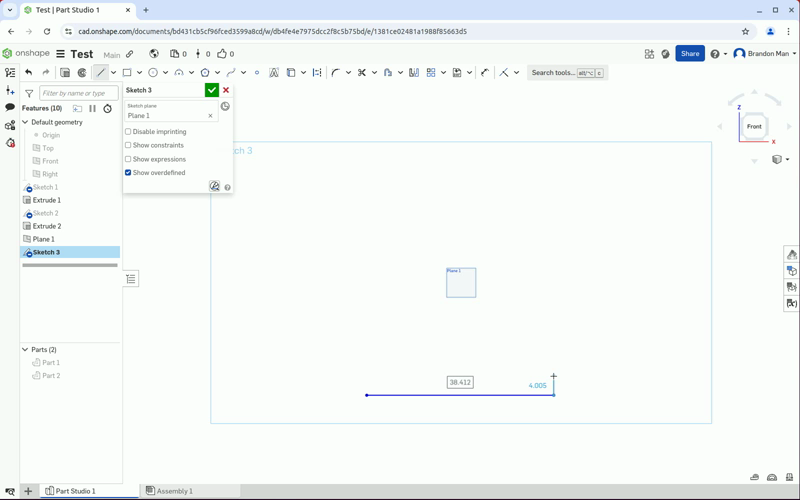
key_up(shift)
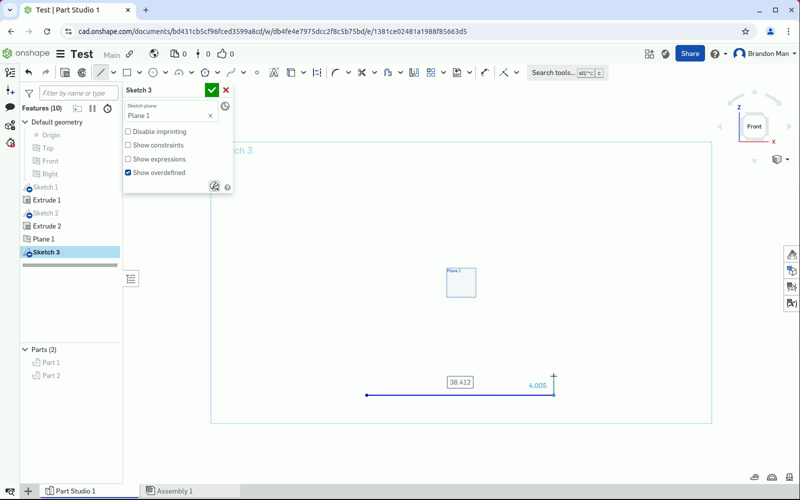
key_down(shift)
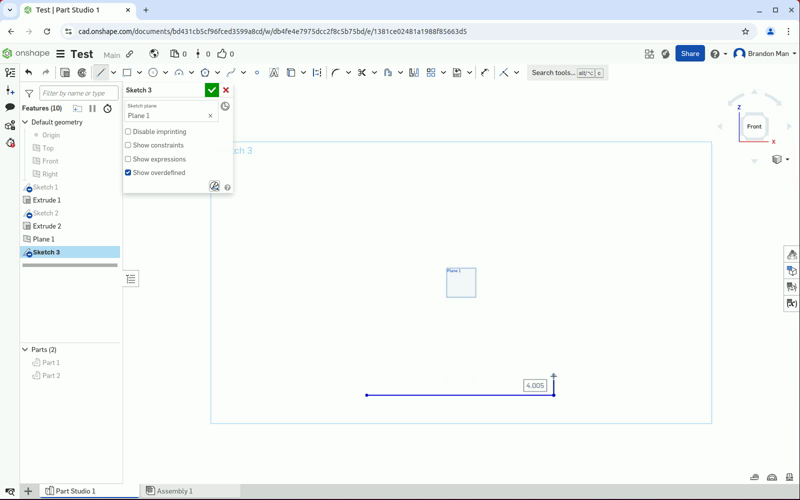
mouse_move(366, 375)
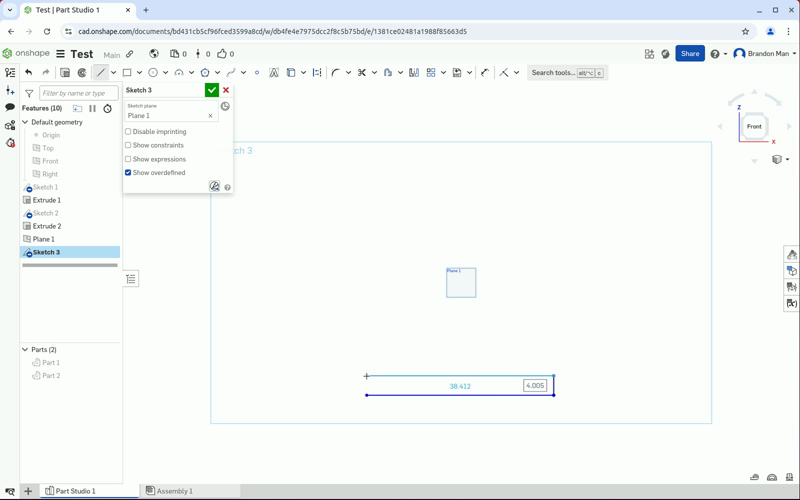
click(366, 375)
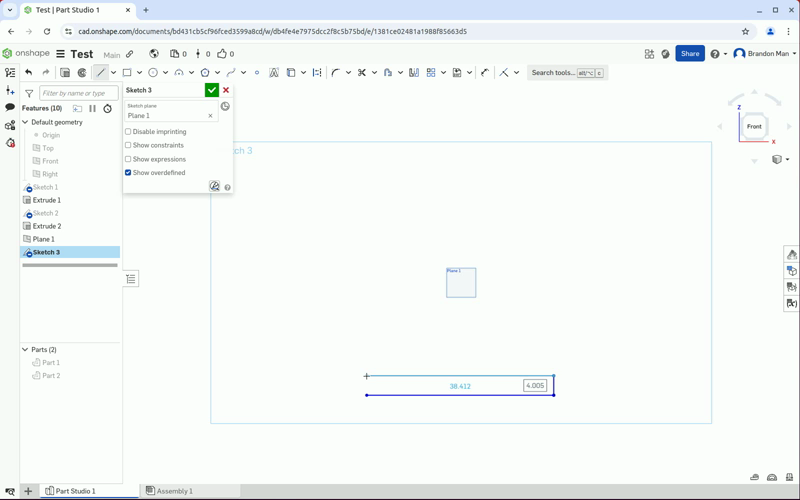
key_up(shift)
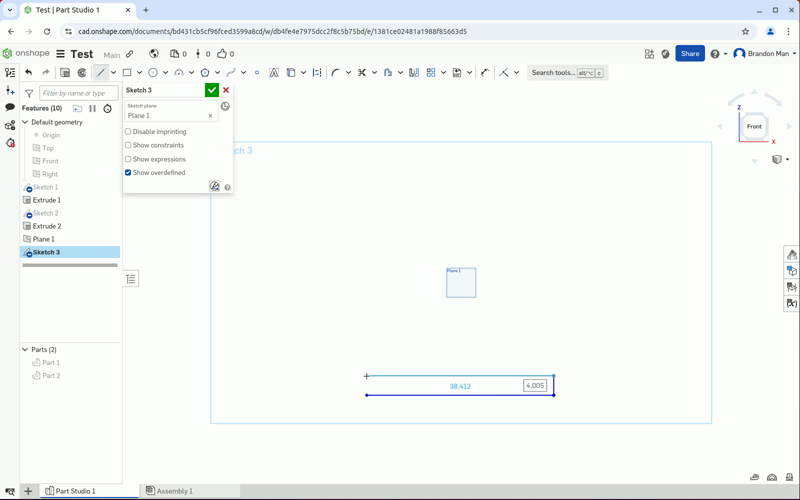
mouse_move(396, 375)
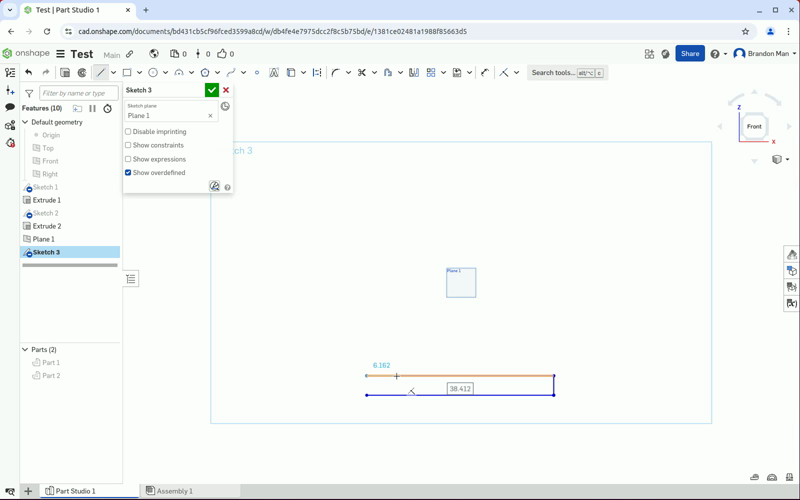
key_down(shift)
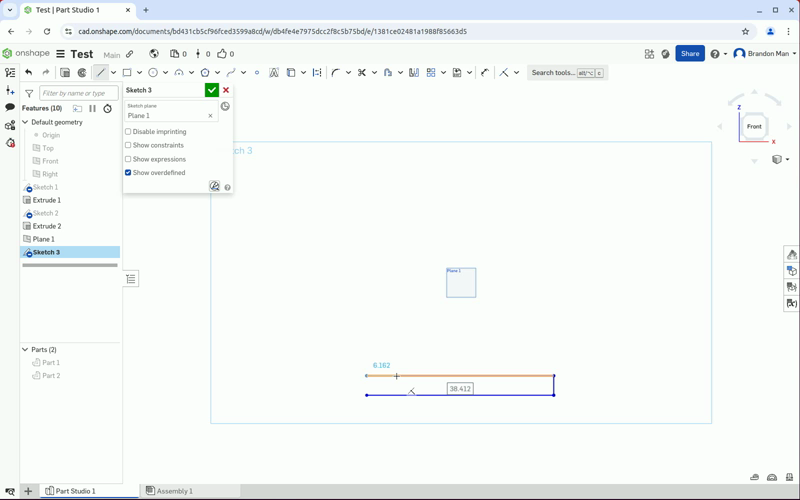
mouse_move(366, 395)
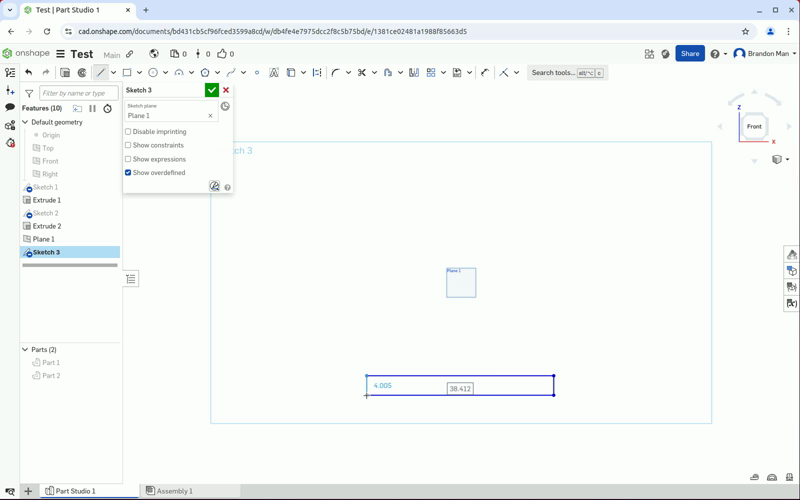
key_up(shift)
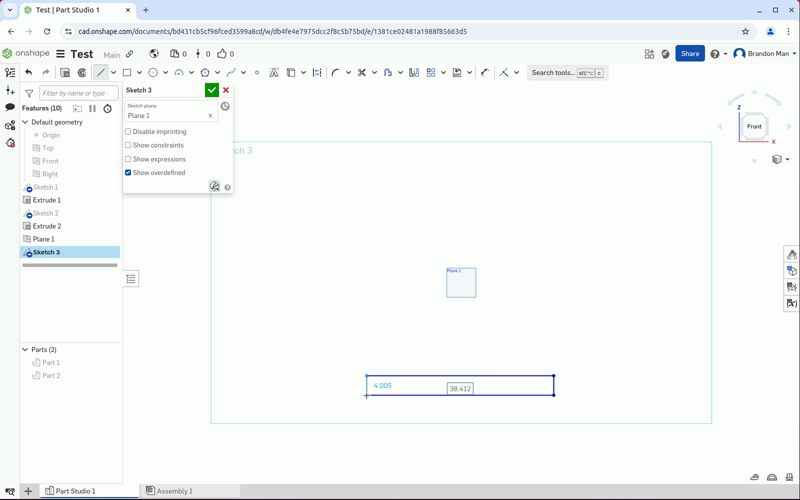
click(366, 395)
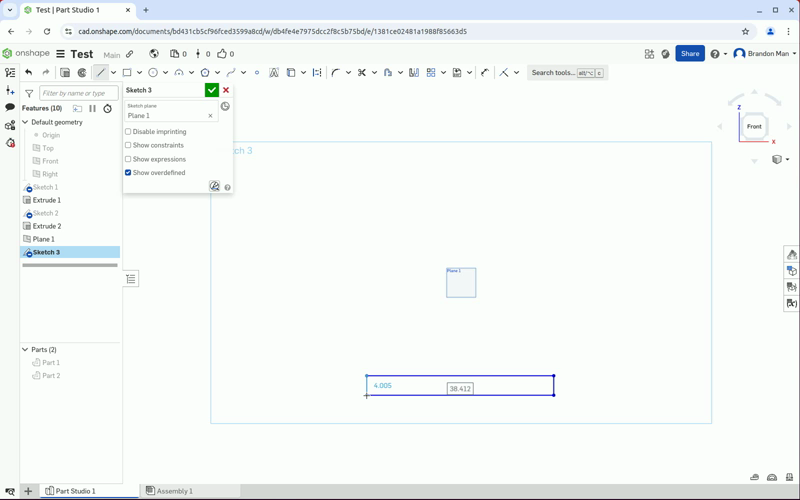
key(esc)
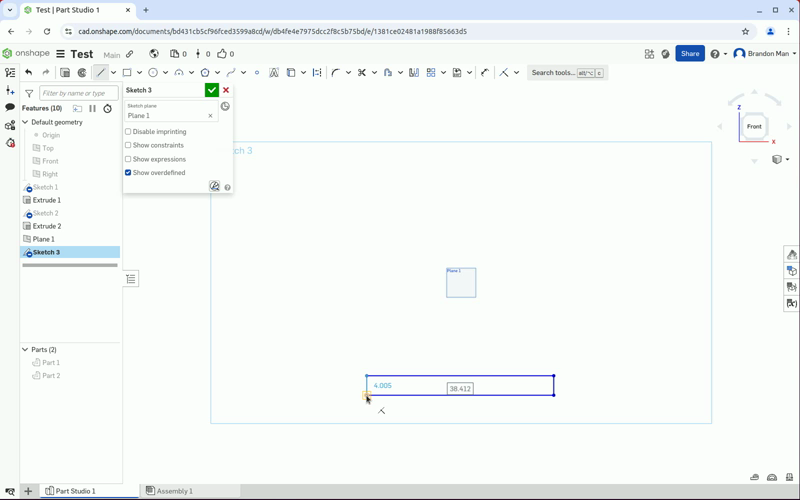
mouse_move(398, 388)
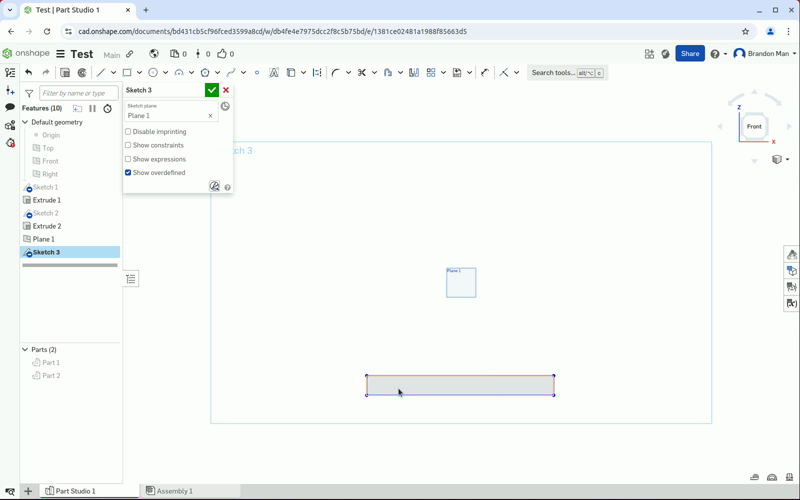
click(398, 388)
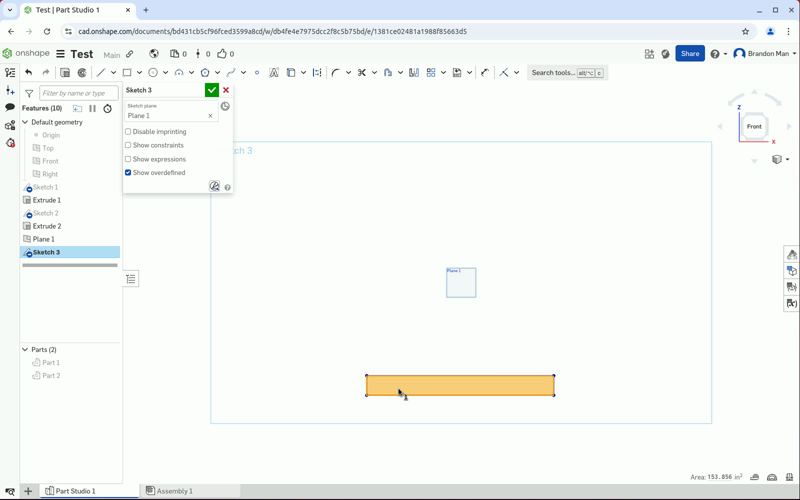
mouse_move(73, 352)
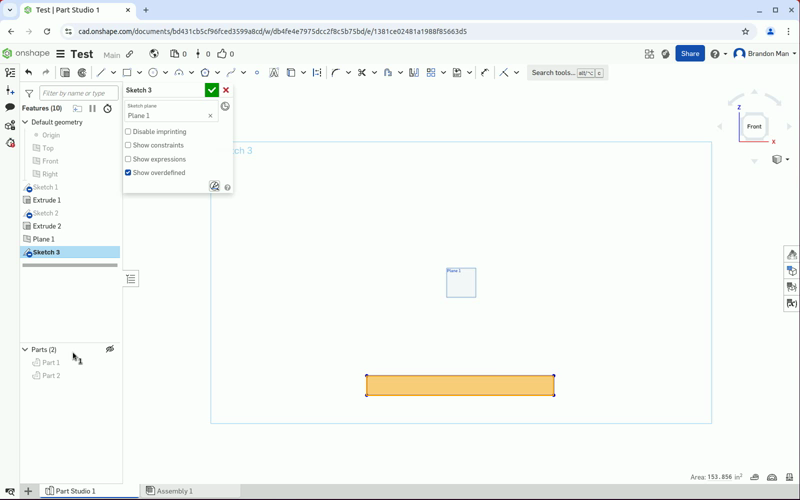
key(shift+y)
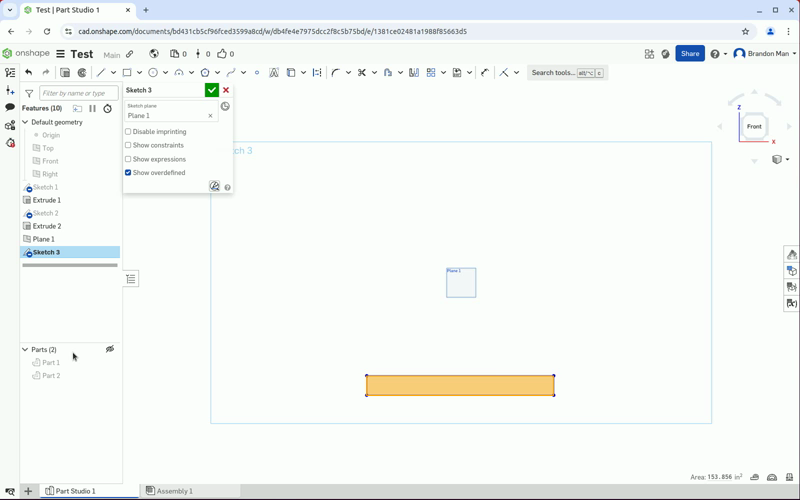
key(shift+e)
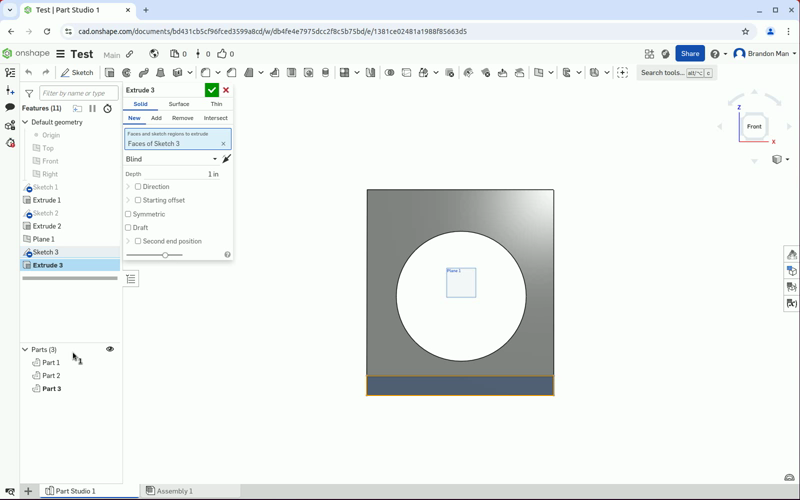
mouse_move(143, 106)
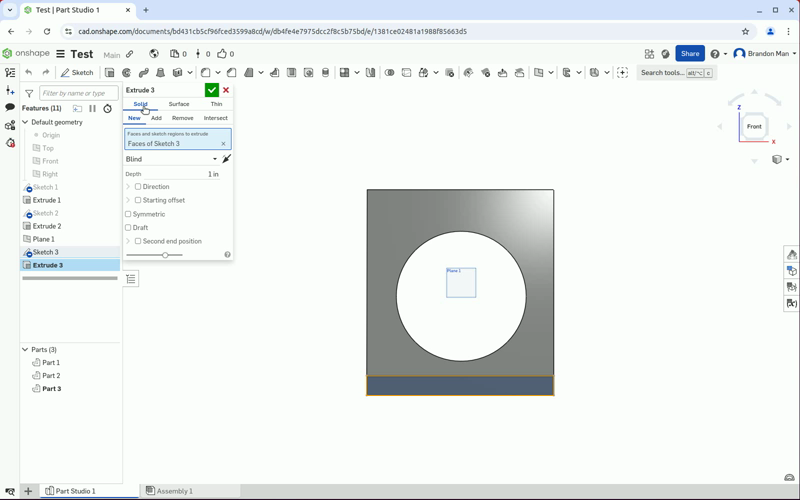
click(143, 106)
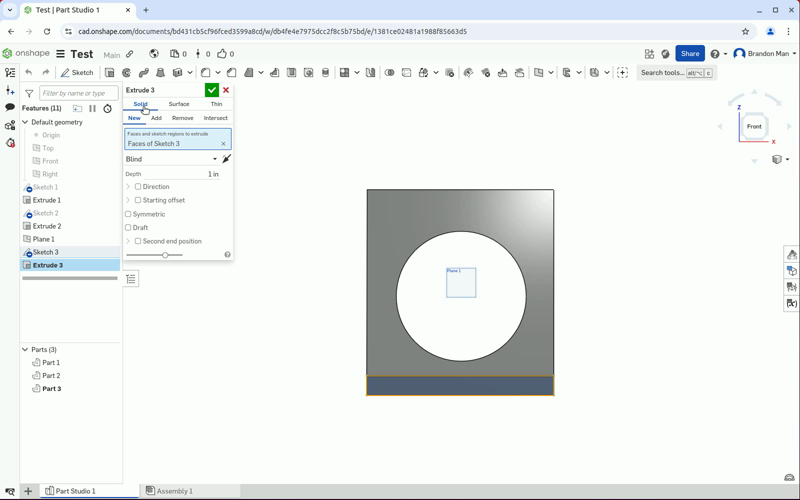
mouse_move(137, 120)
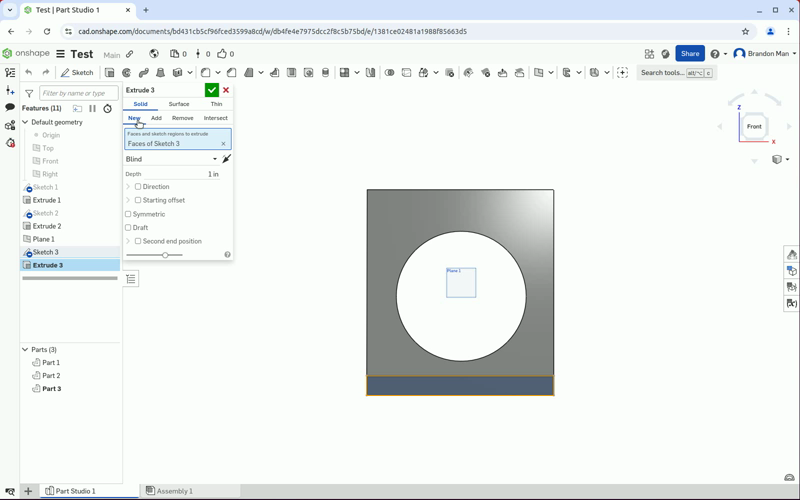
click(137, 120)
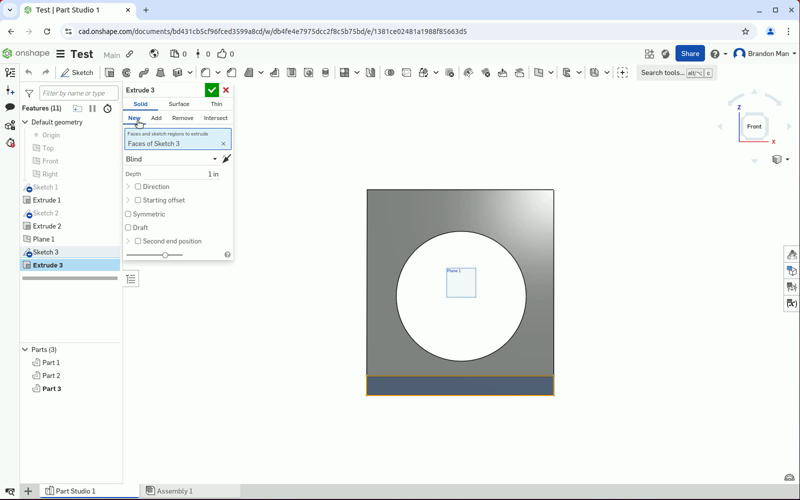
key(tab, 4)
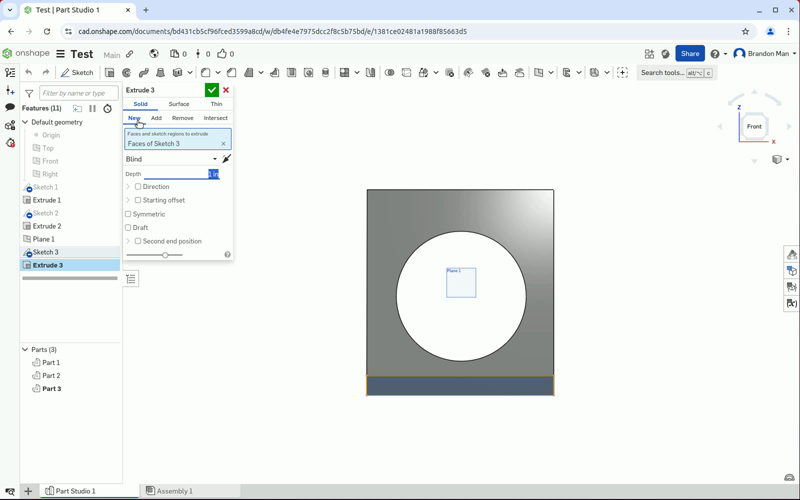
text(3.851)
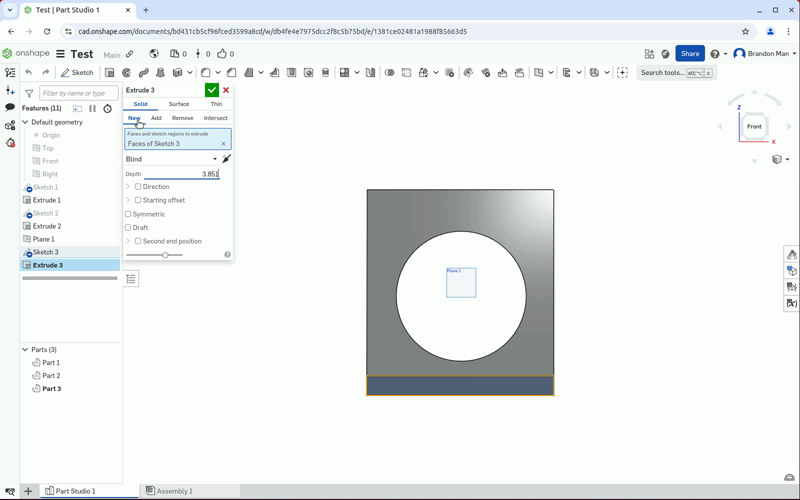
key(enter)
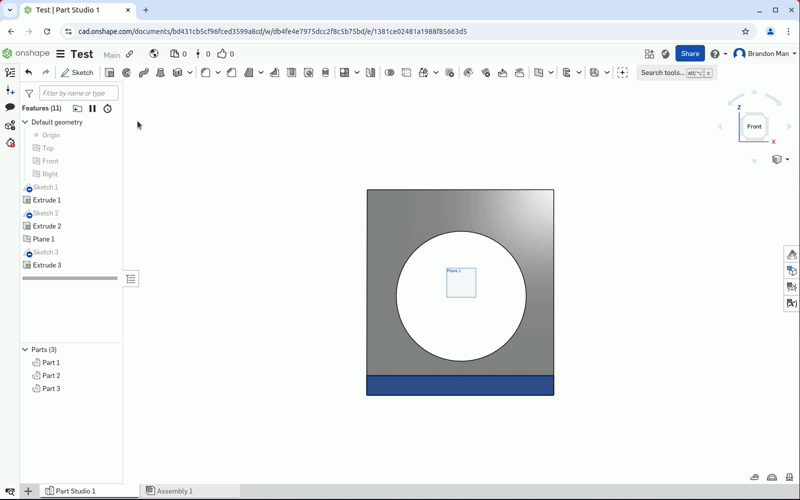
key(shift+h)
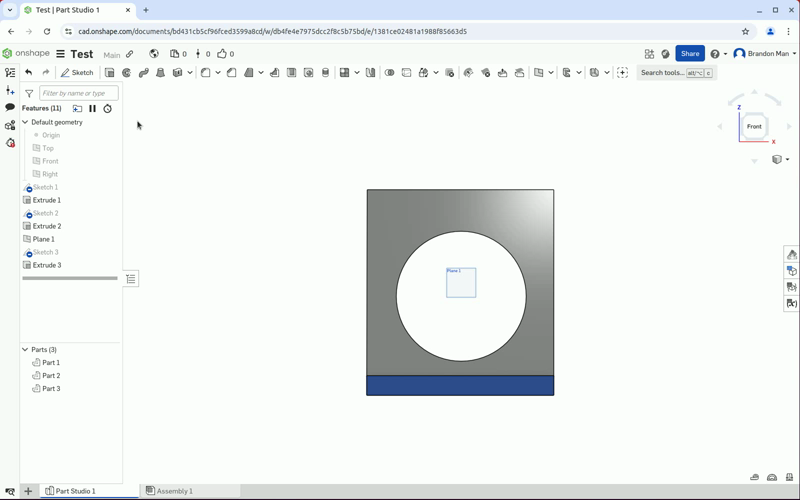
key(shift+h)
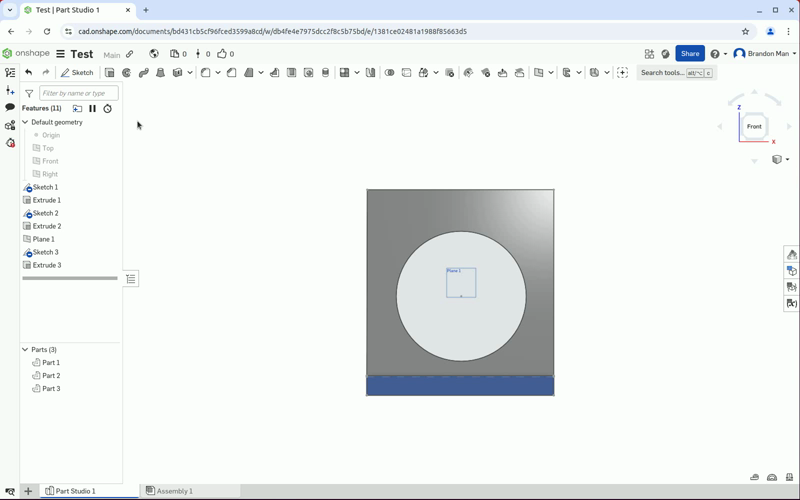
key(shift+7)
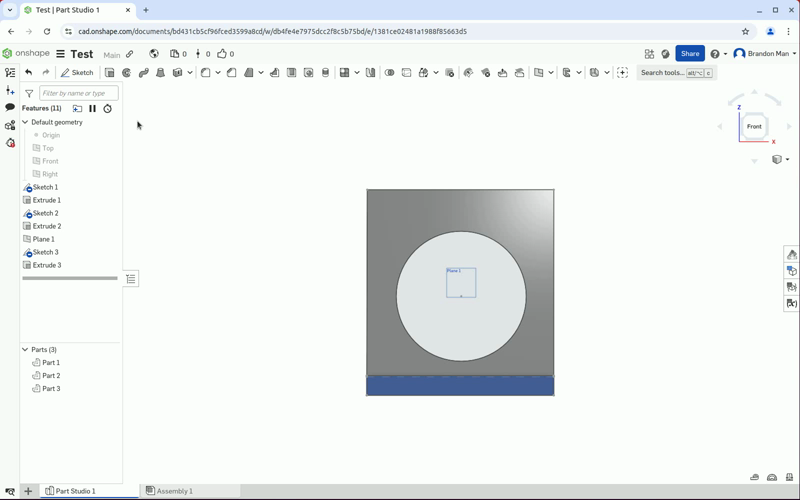
key(left, 2)
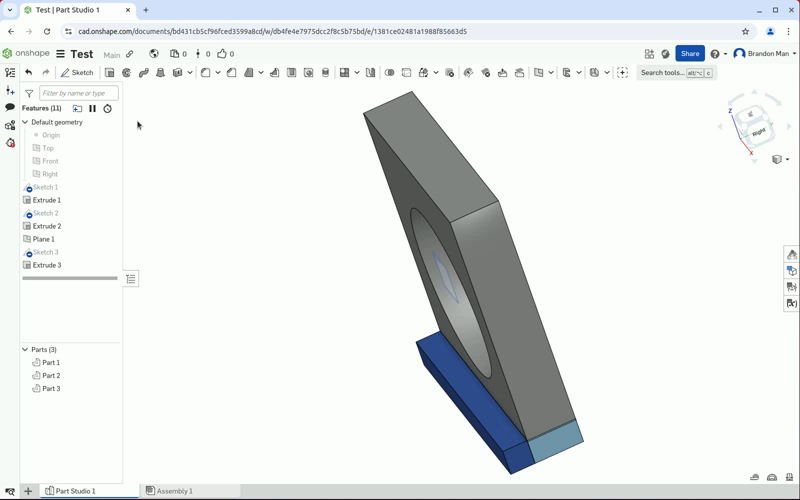
key(down, 2)
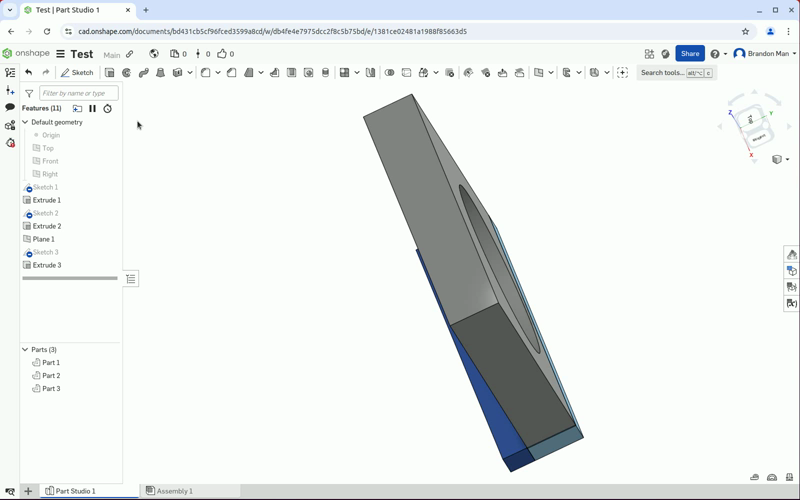
key(up, 2)
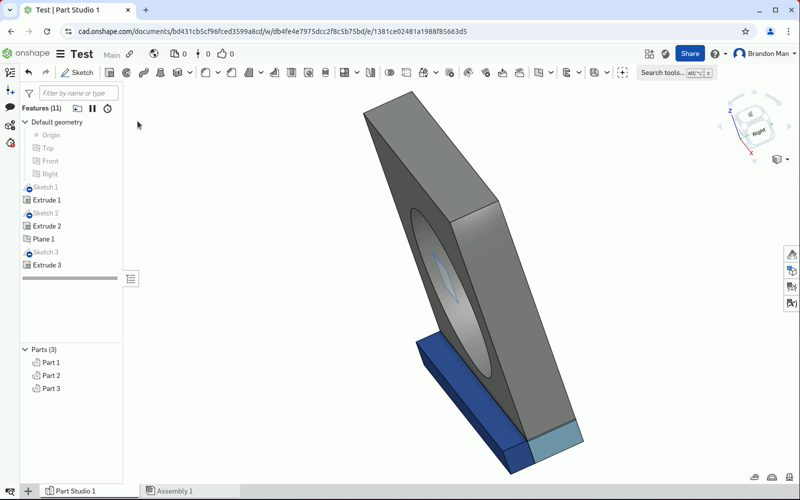
key(right, 2)
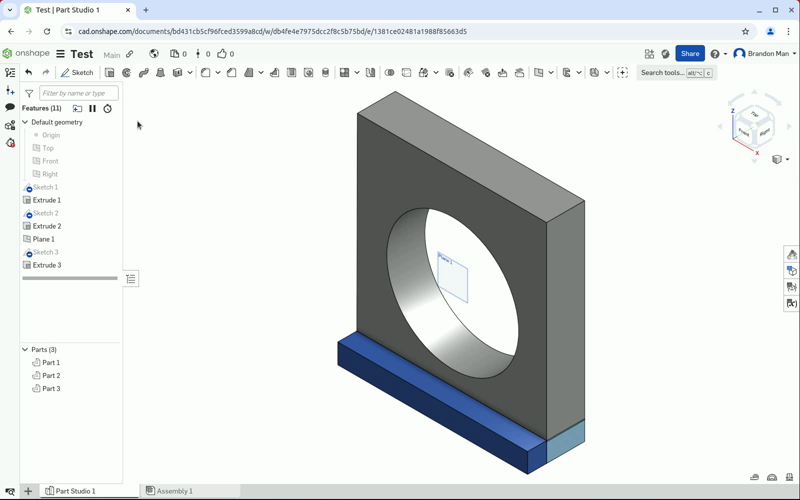
mouse_move(73, 189)
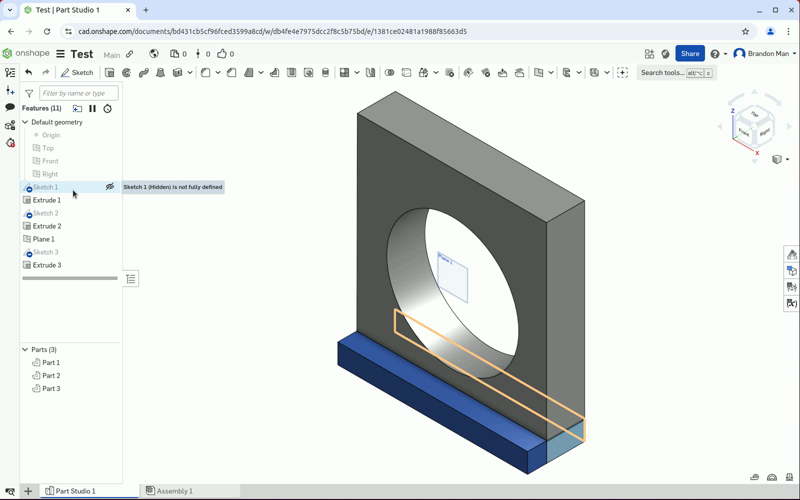
click(73, 189)